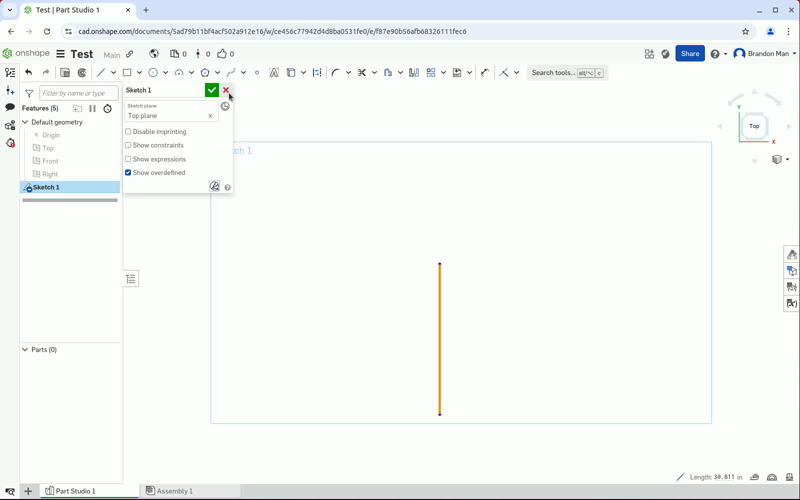
key(shift+h)
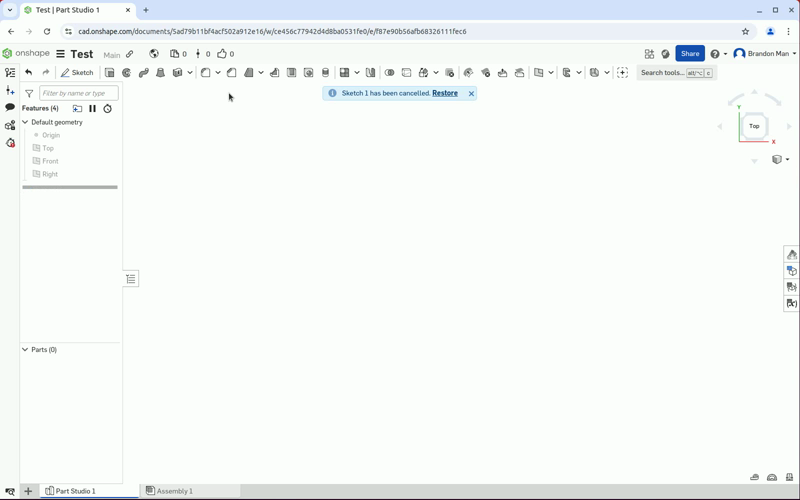
mouse_move(73, 352)
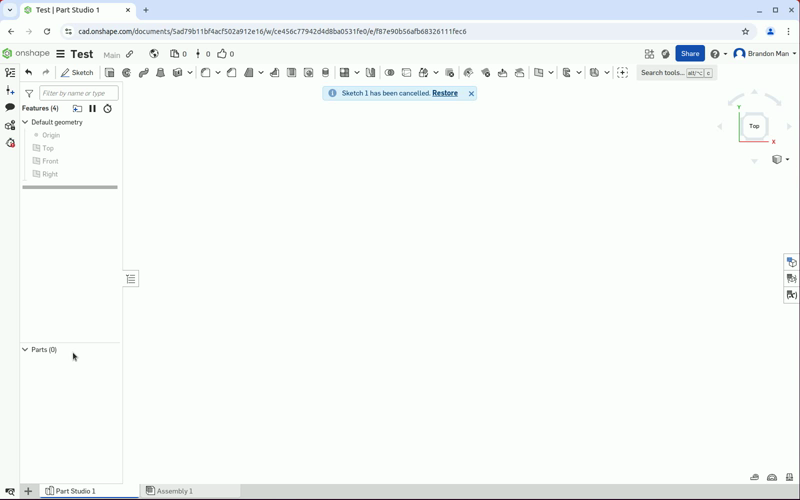
key(y)
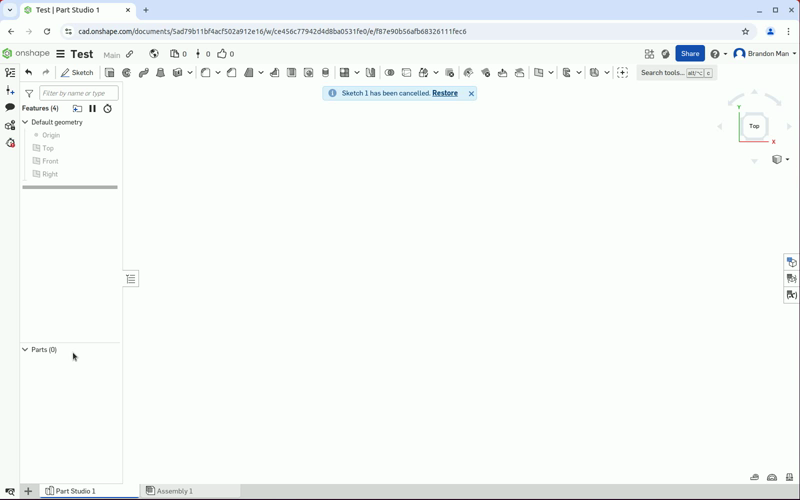
key(shift+p)
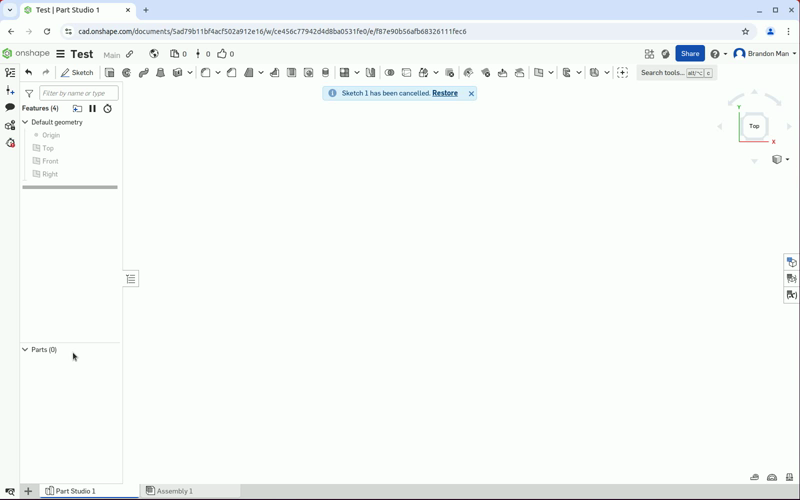
key(space)
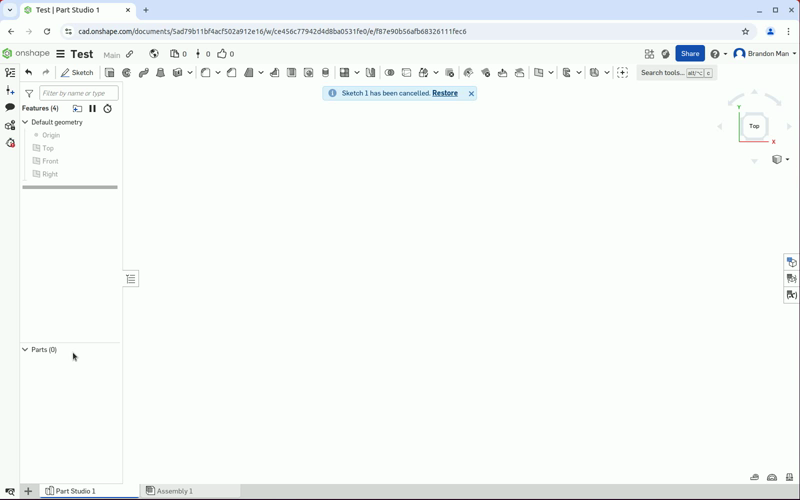
key_down(shift)
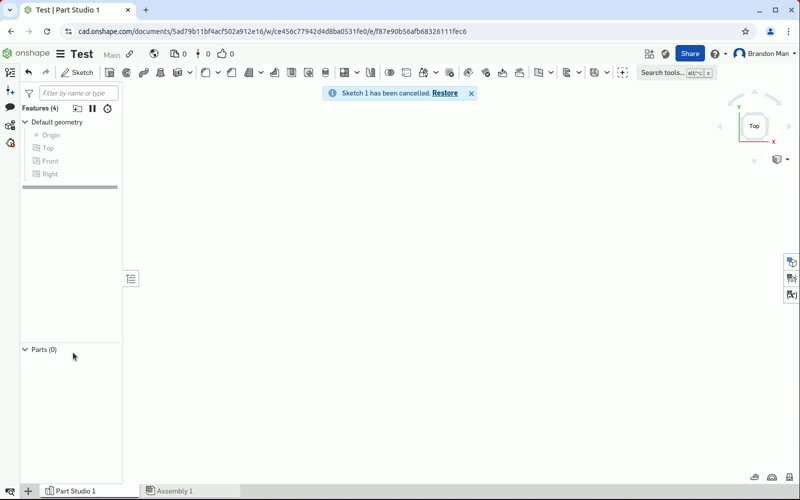
key(up)
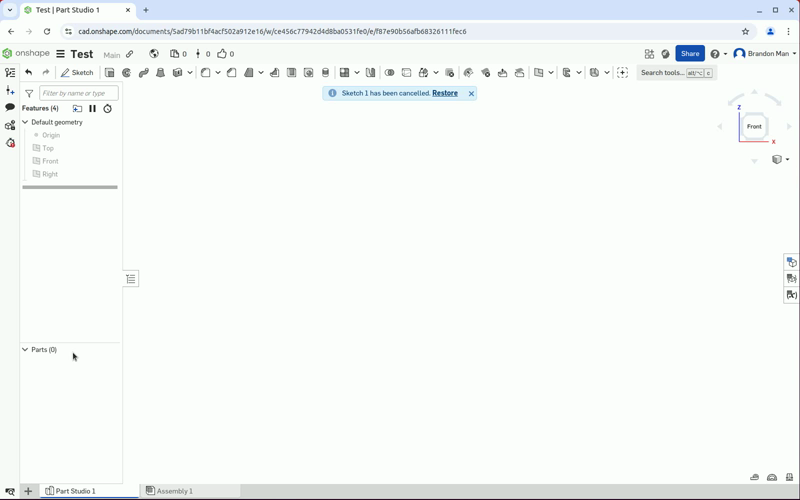
key_up(shift)
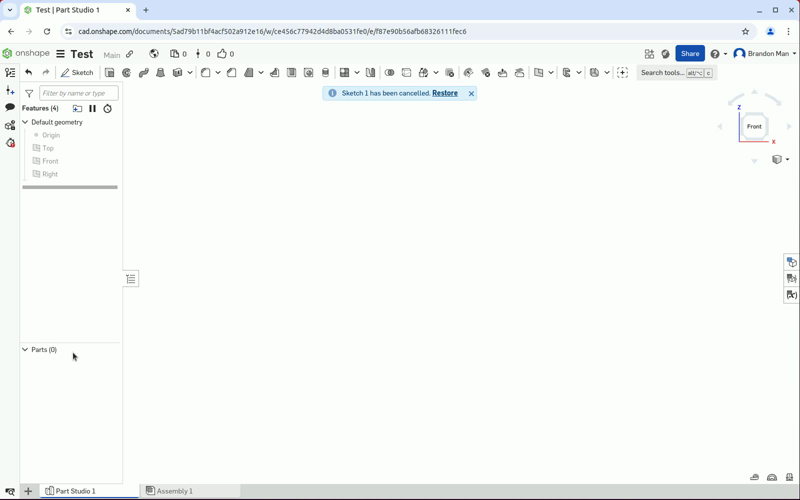
mouse_move(73, 352)
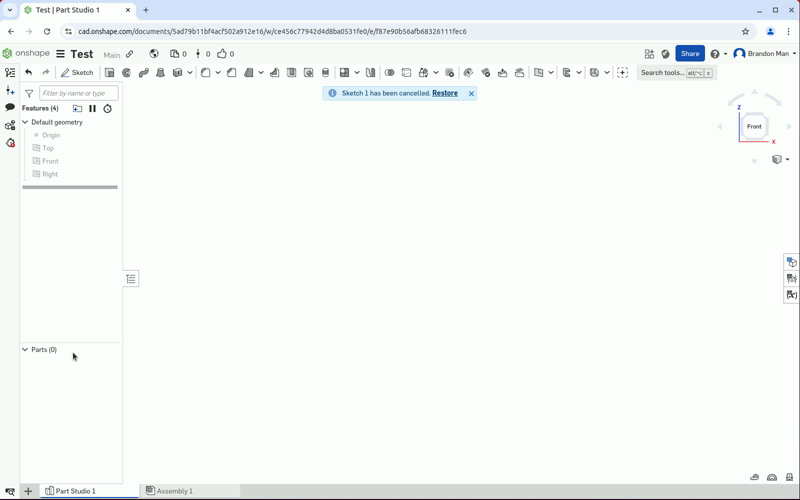
key(shift+y)
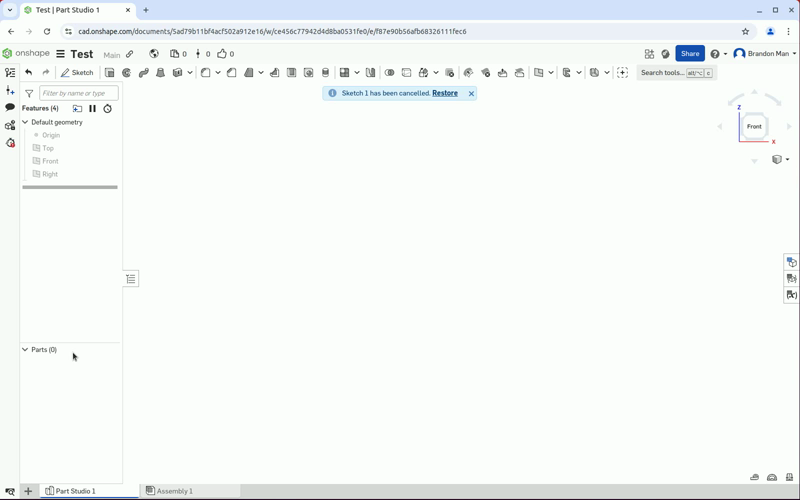
key(shift+s)
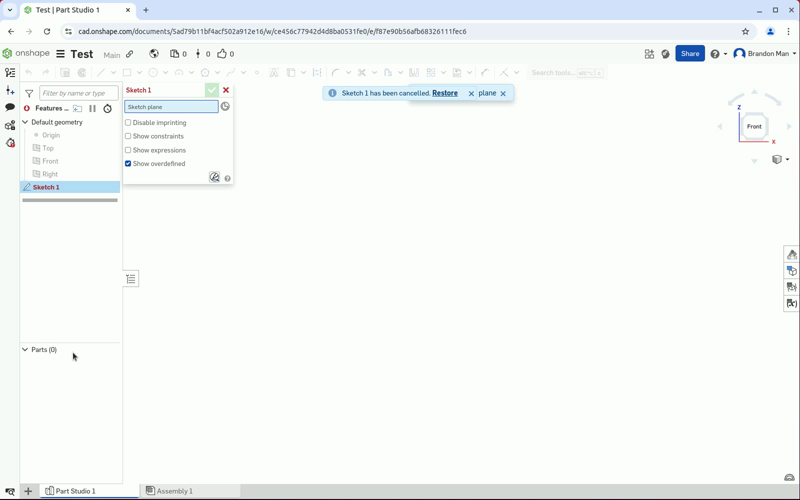
mouse_move(73, 163)
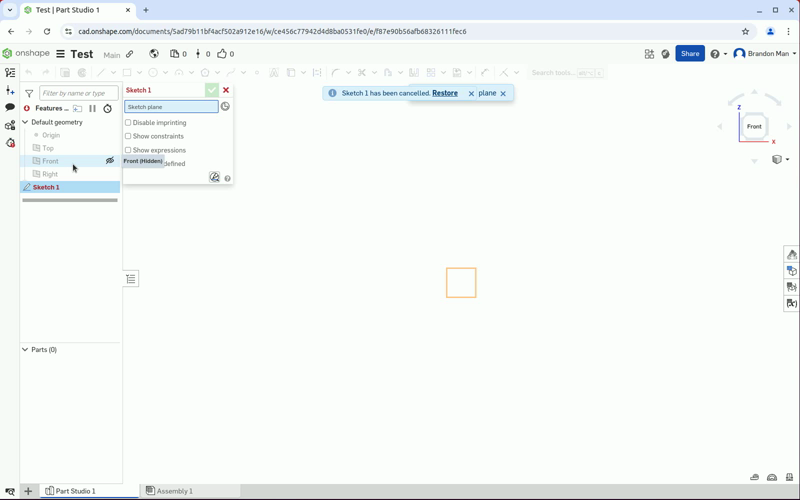
click(73, 163)
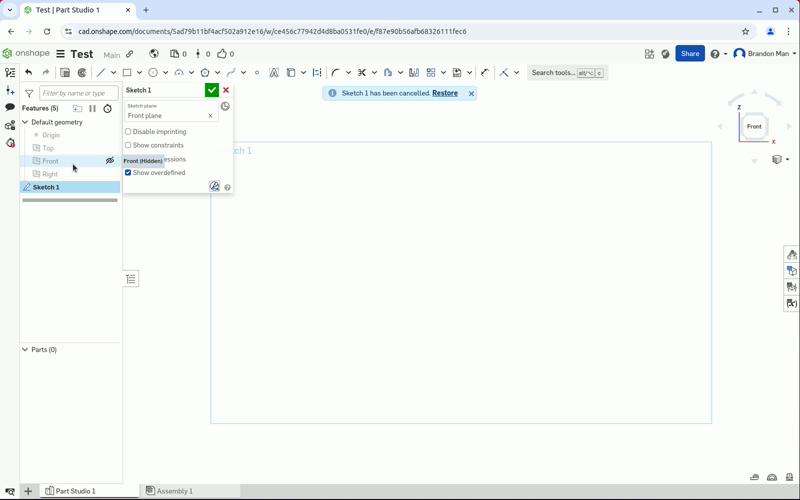
mouse_move(73, 352)
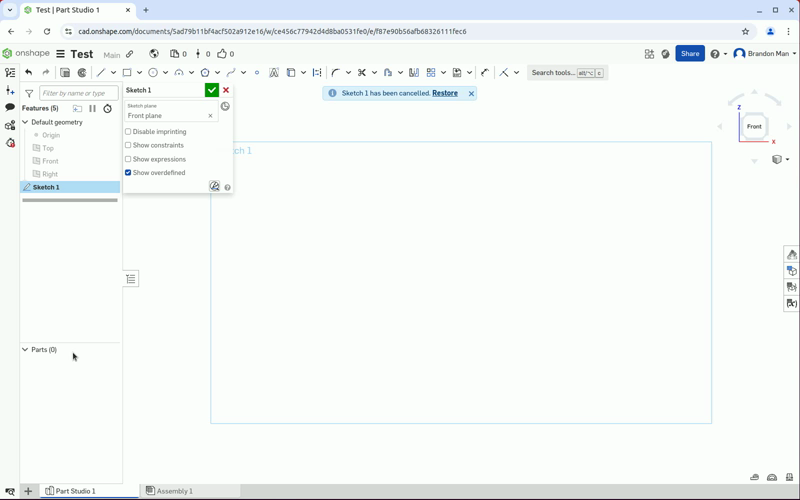
key(y)
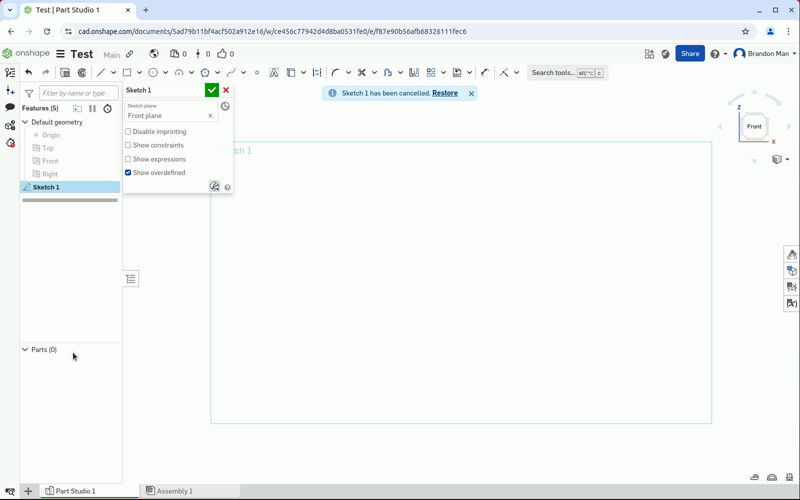
key(l)
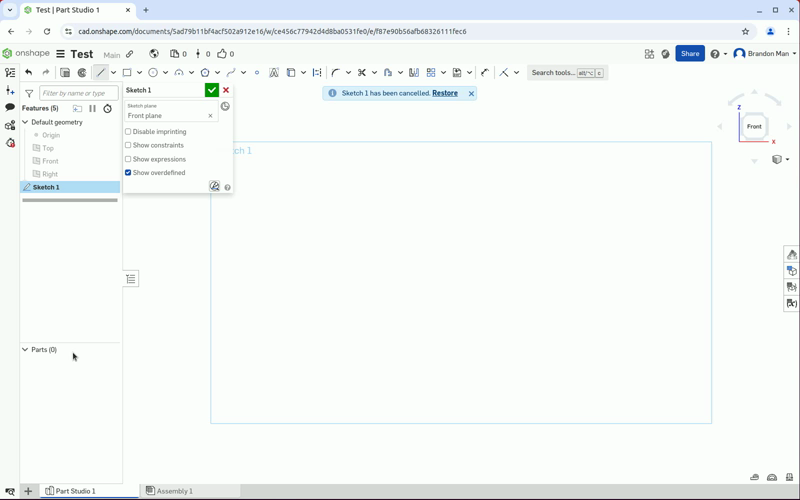
key_down(shift)
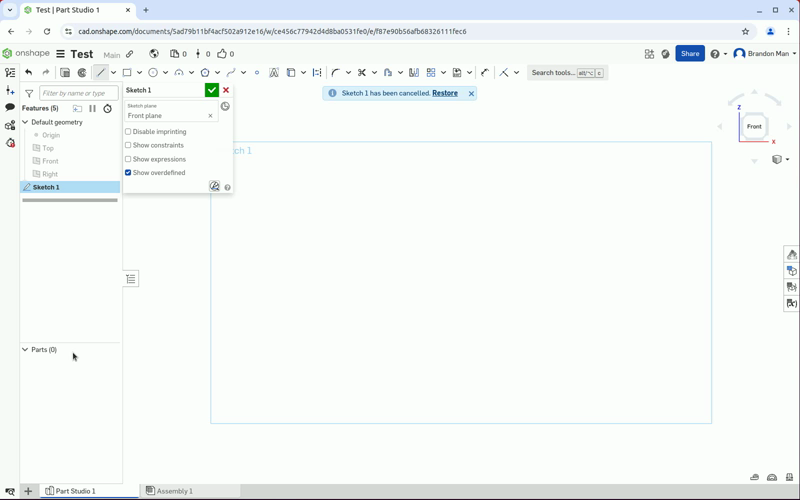
mouse_move(391, 320)
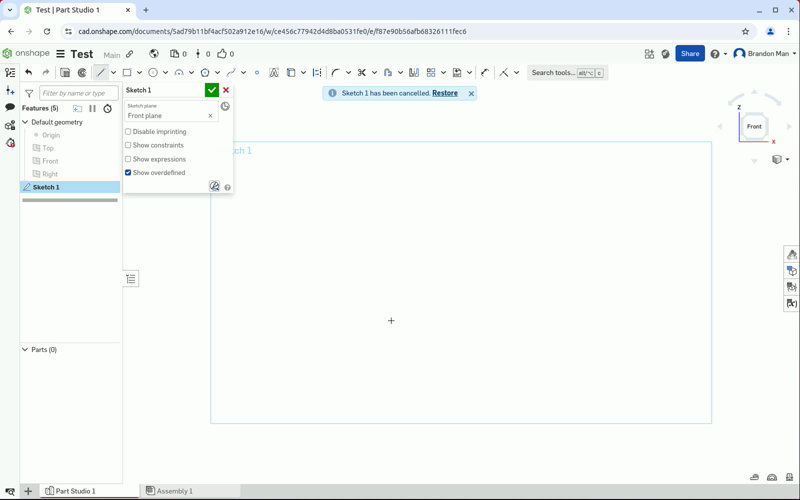
click(391, 320)
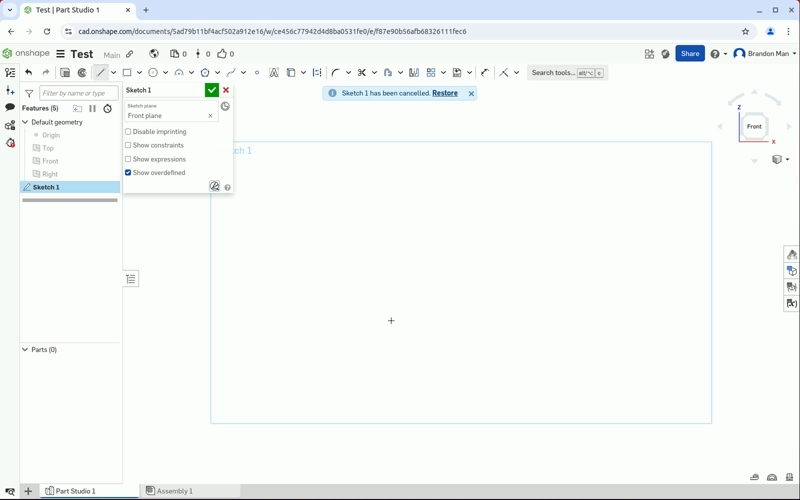
key_up(shift)
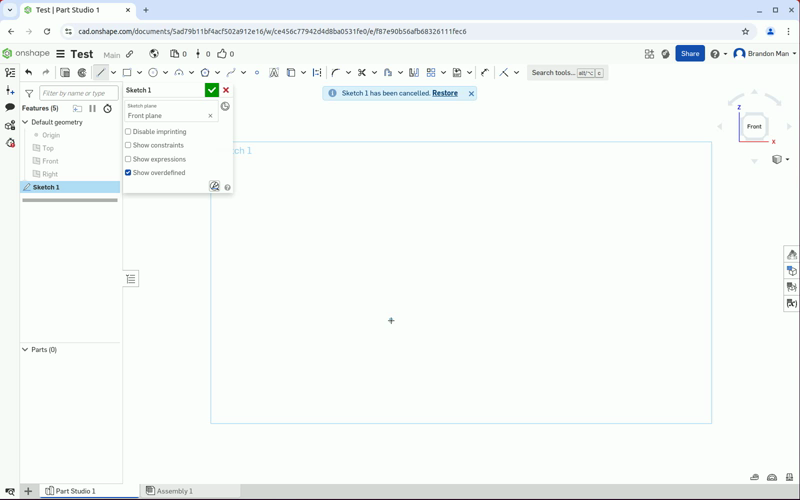
key_down(shift)
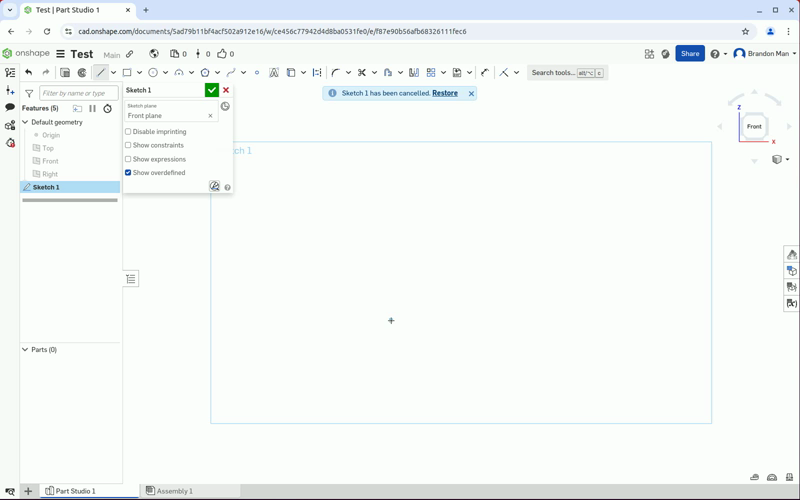
mouse_move(536, 320)
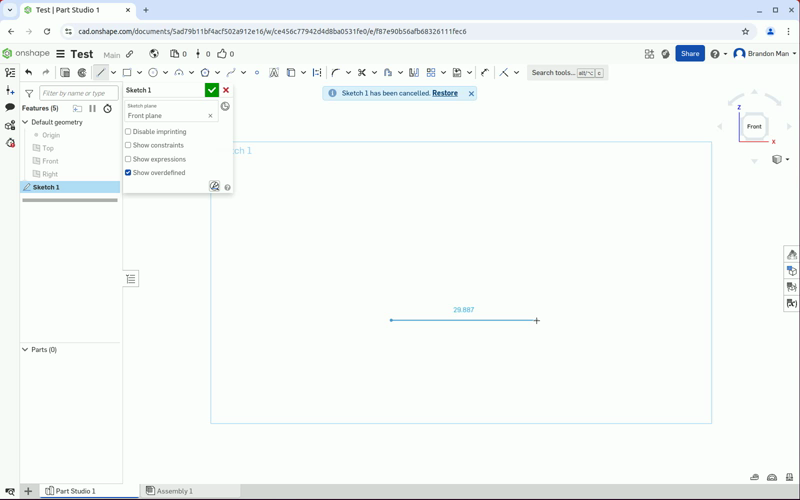
click(536, 320)
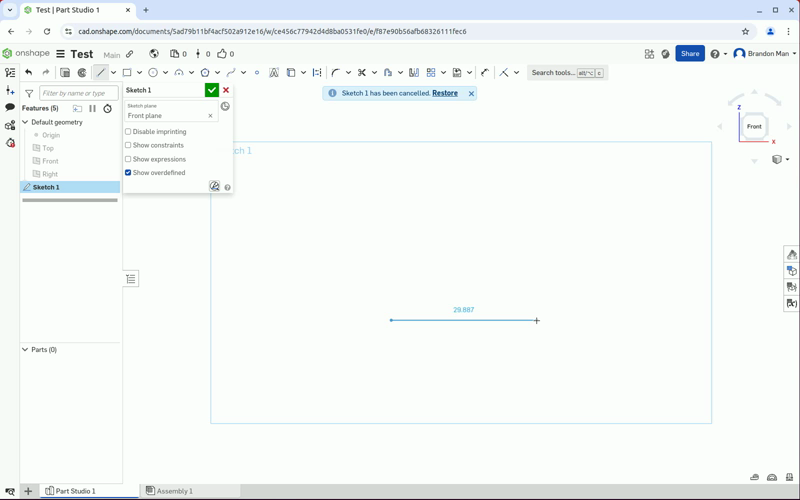
key_up(shift)
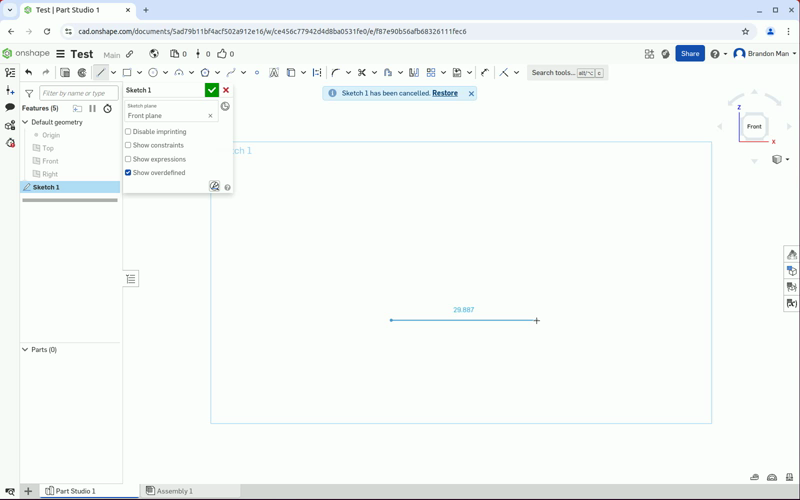
key_down(shift)
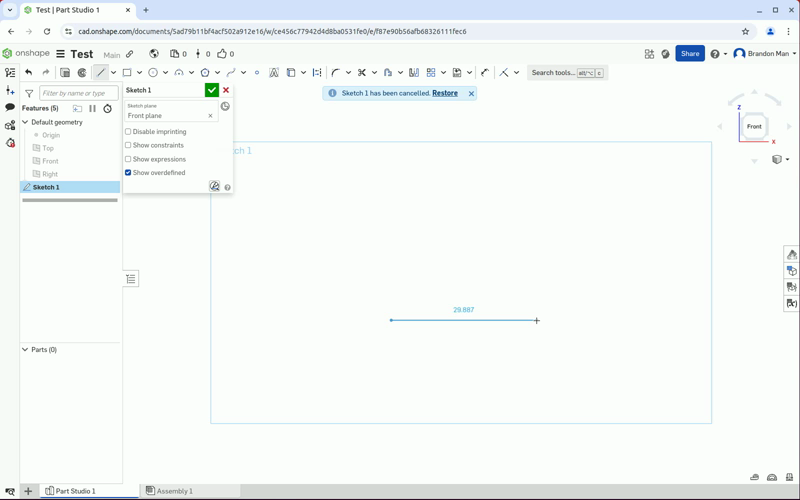
mouse_move(536, 212)
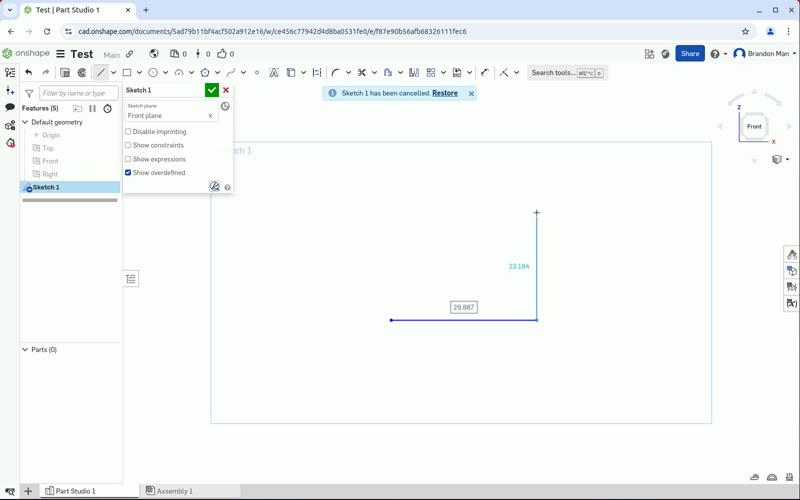
click(536, 212)
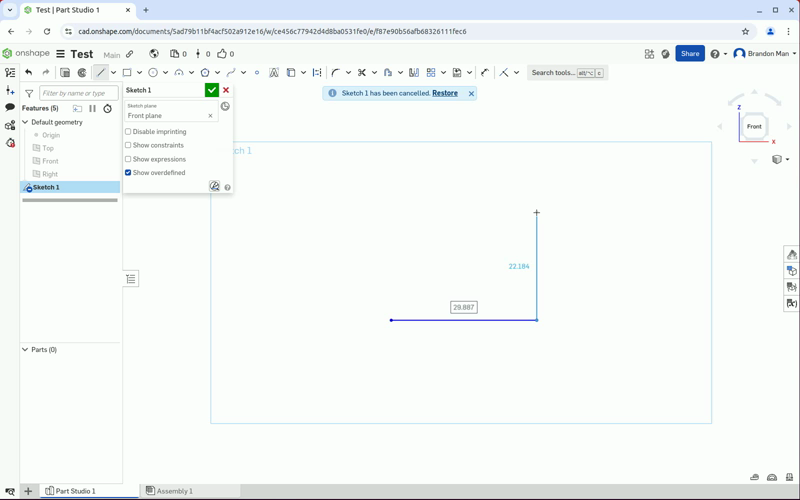
key_up(shift)
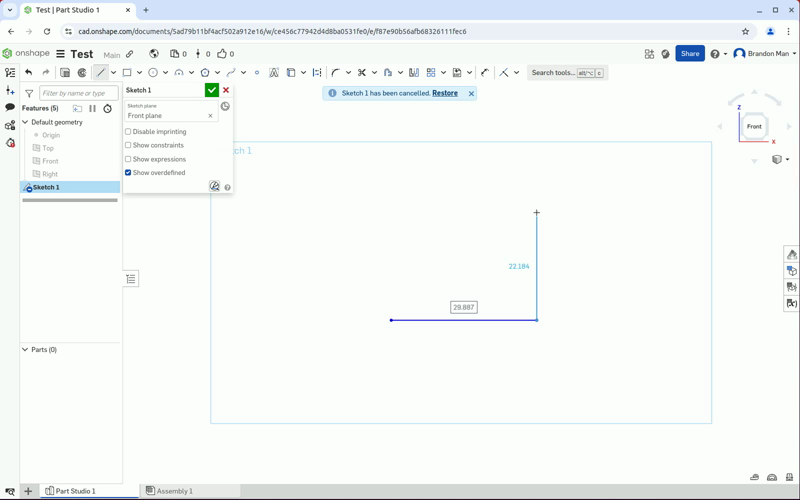
key_down(shift)
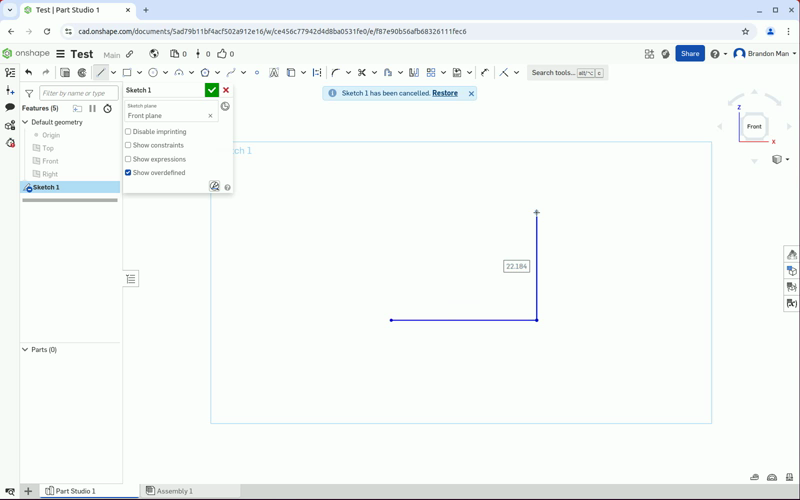
mouse_move(391, 212)
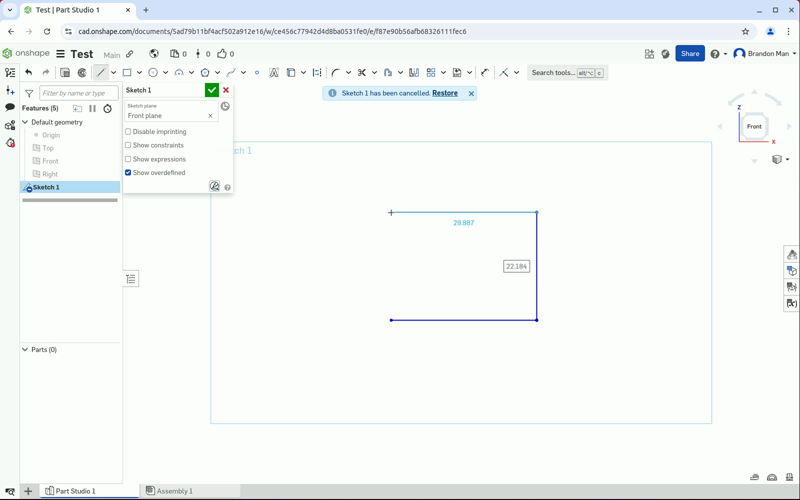
click(391, 212)
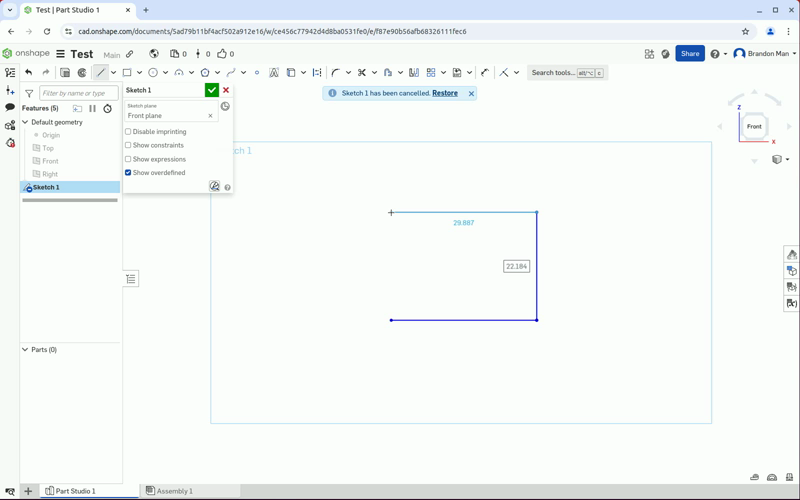
key_up(shift)
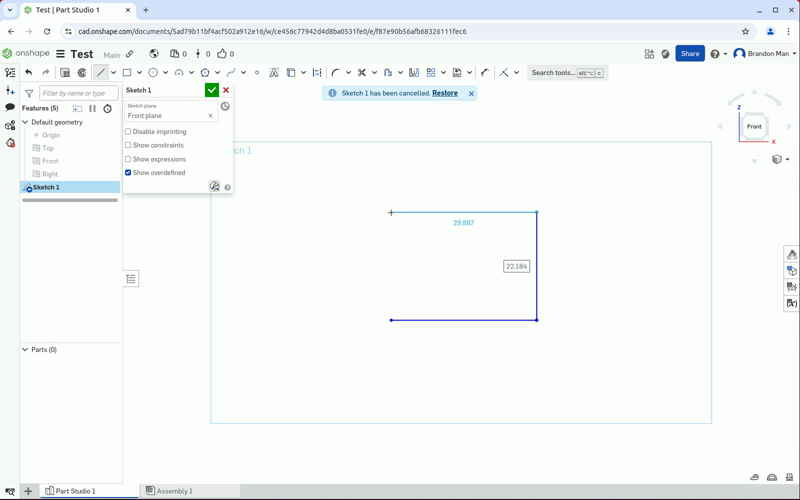
key_down(shift)
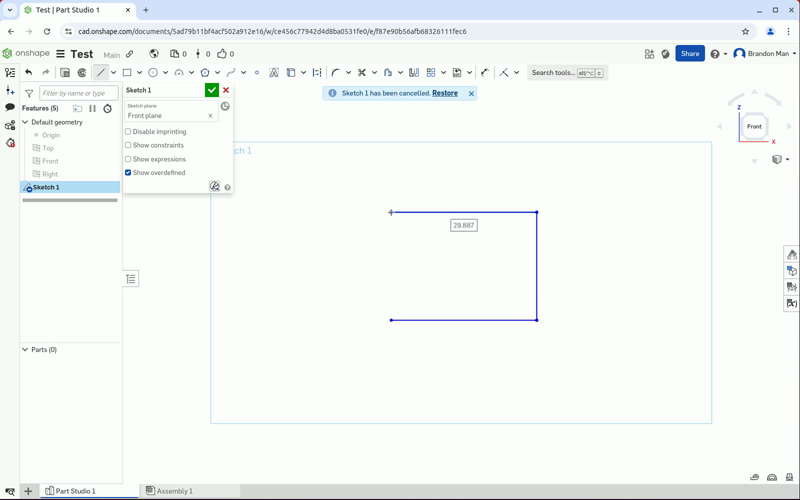
mouse_move(391, 320)
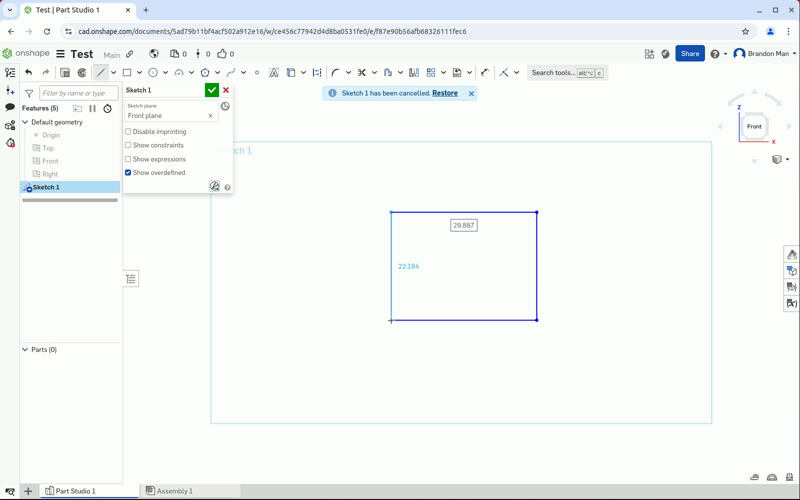
key_up(shift)
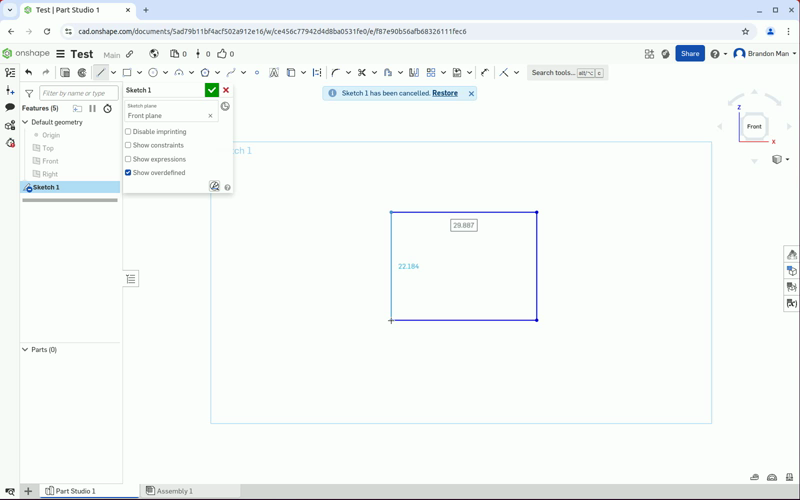
click(391, 320)
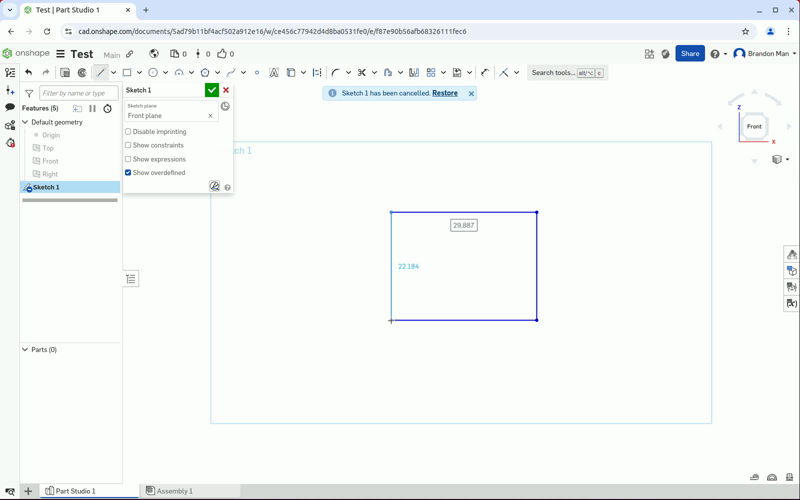
key(esc)
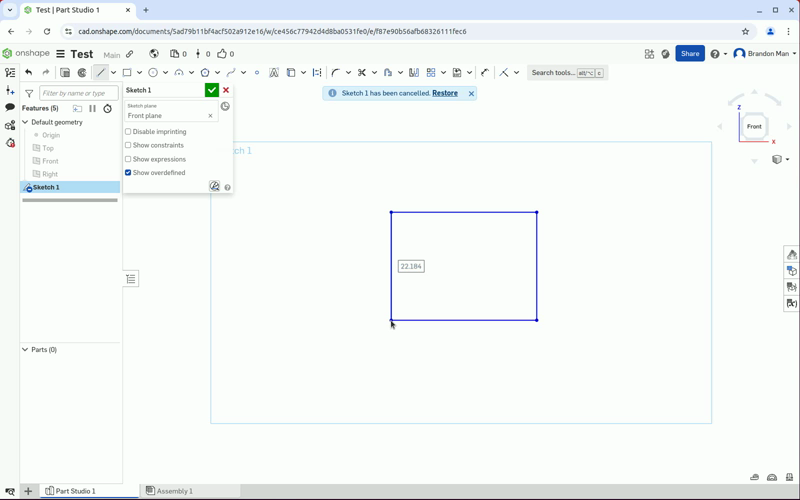
key(c)
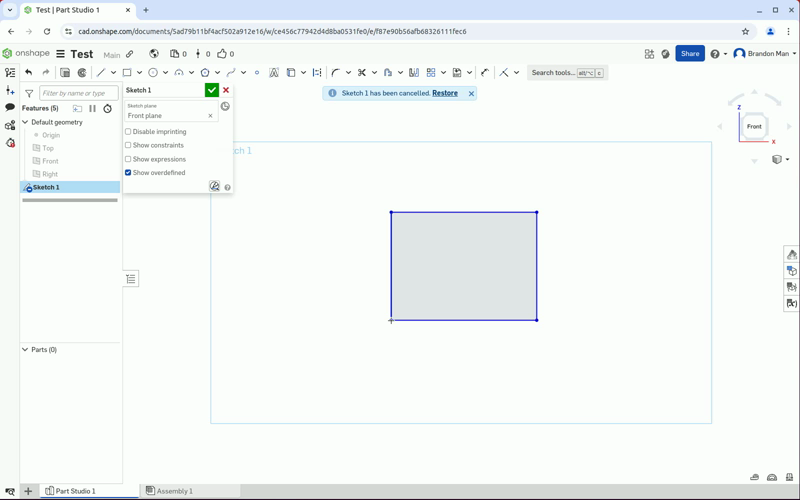
key_down(shift)
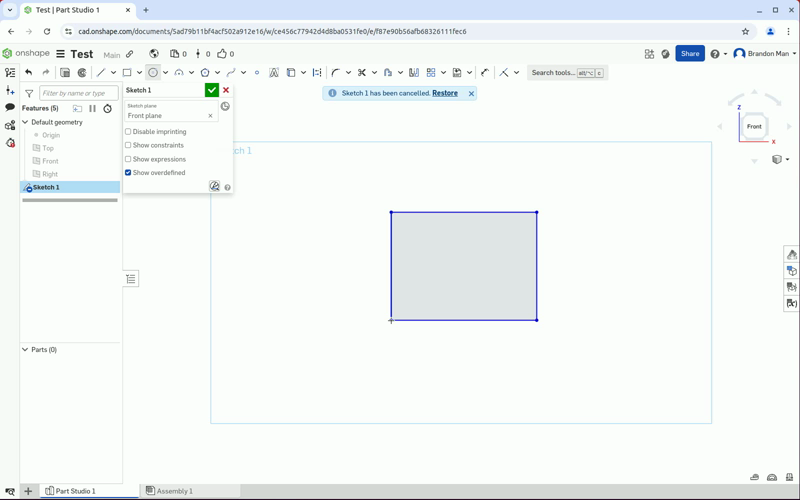
mouse_move(420, 294)
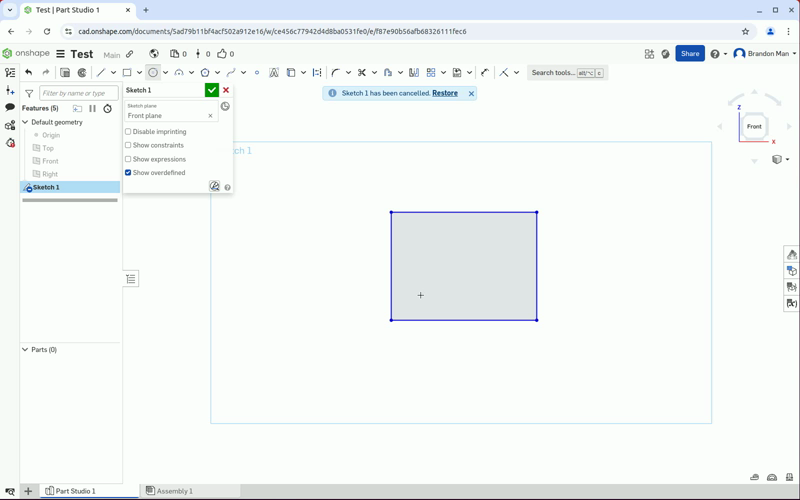
click(420, 294)
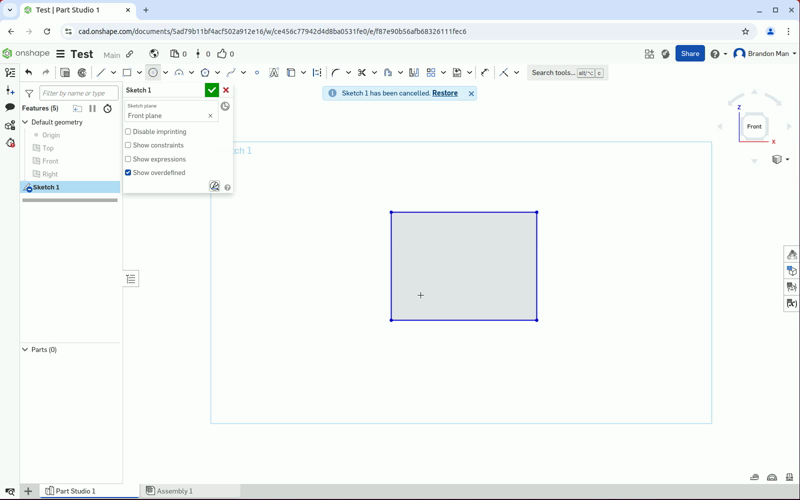
key_up(shift)
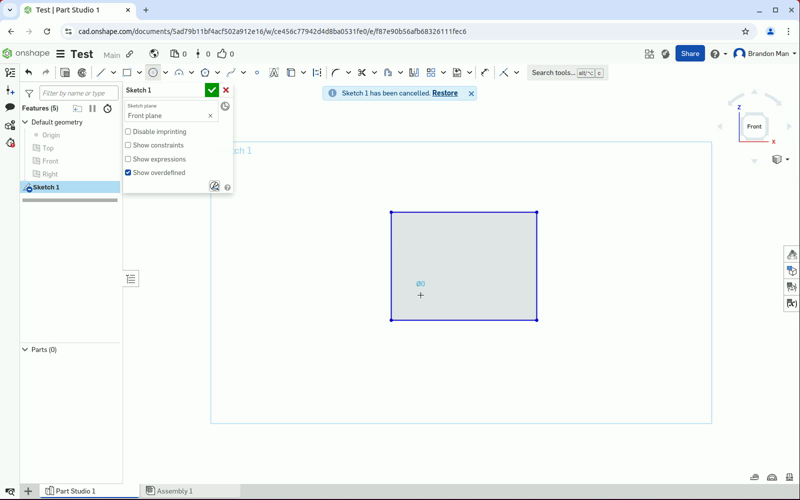
mouse_move(423, 294)
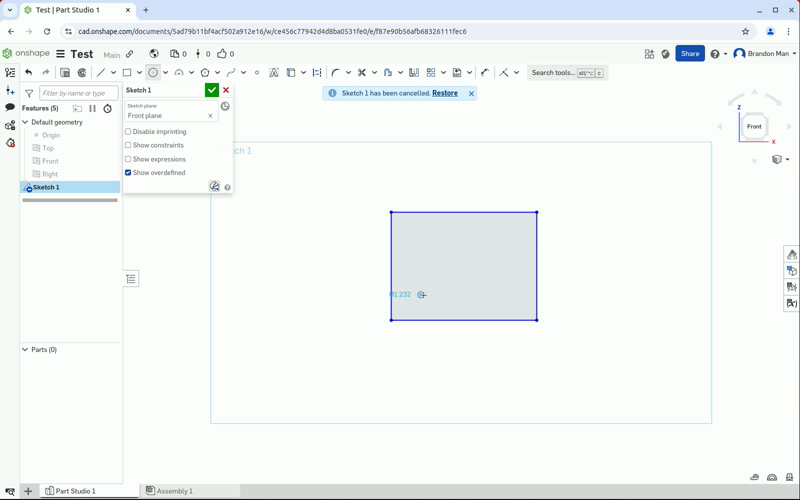
click(423, 294)
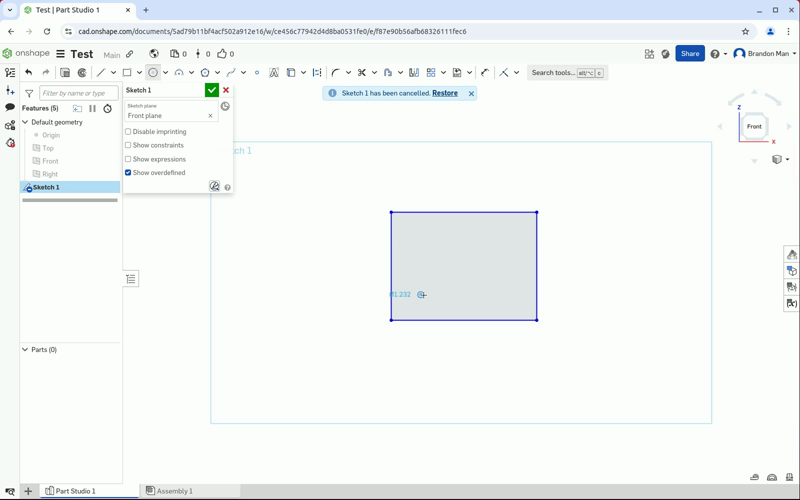
key(esc)
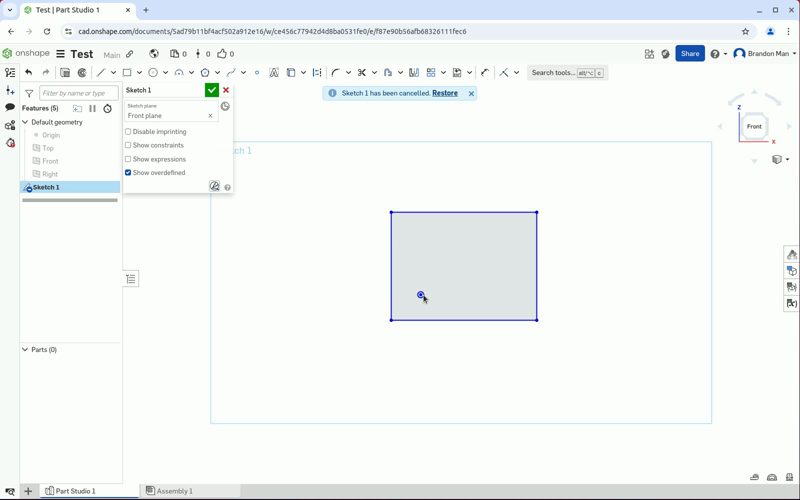
key(c)
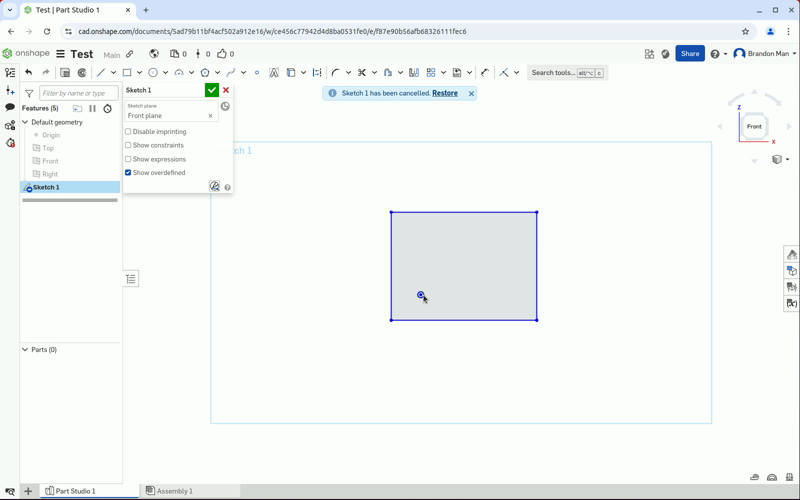
key_down(shift)
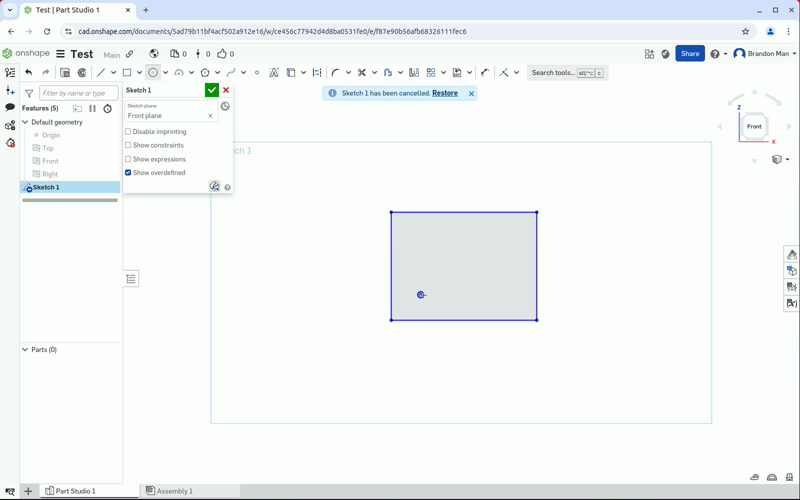
mouse_move(507, 236)
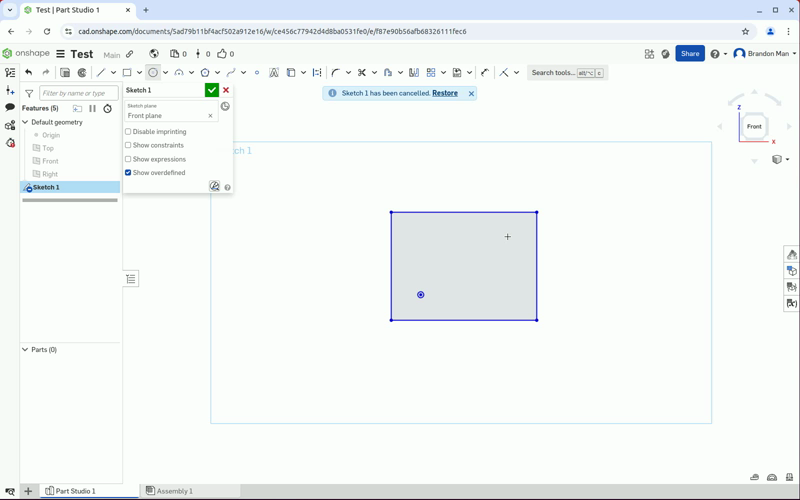
click(507, 236)
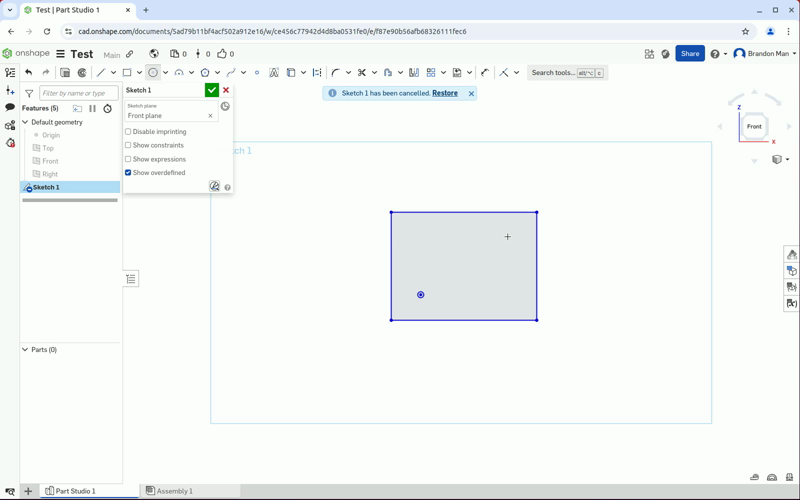
key_up(shift)
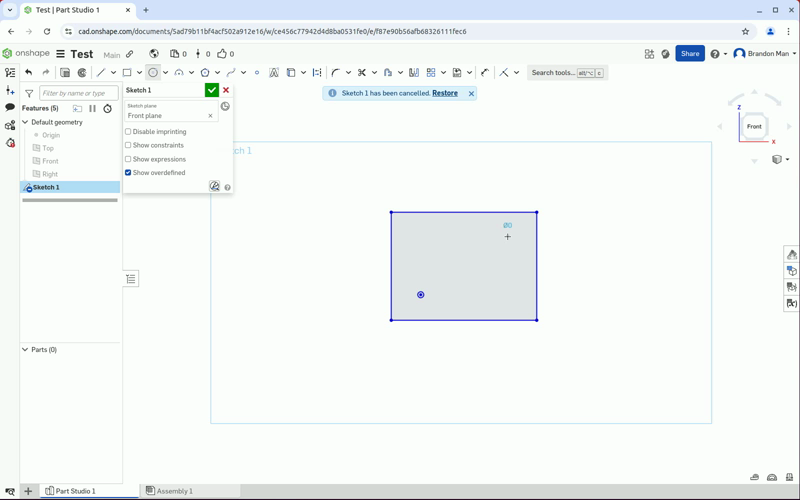
mouse_move(510, 236)
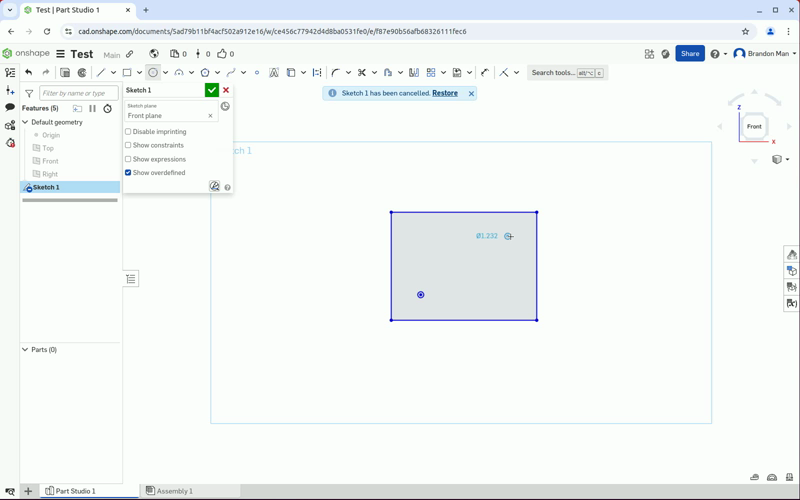
click(510, 236)
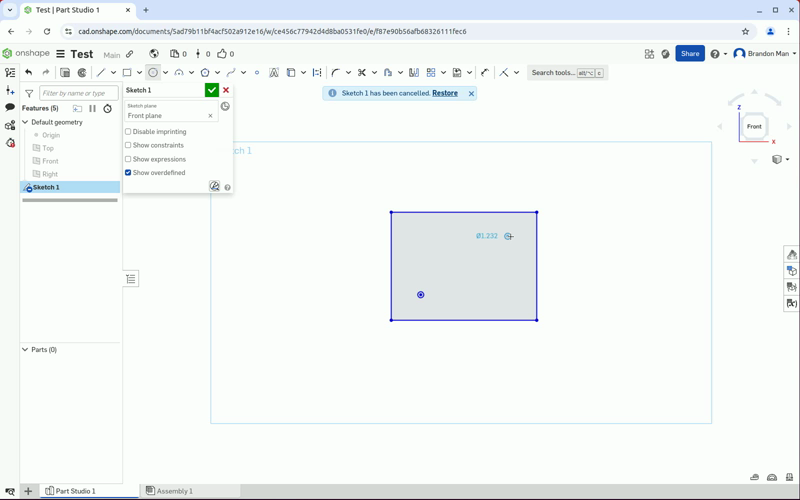
key(esc)
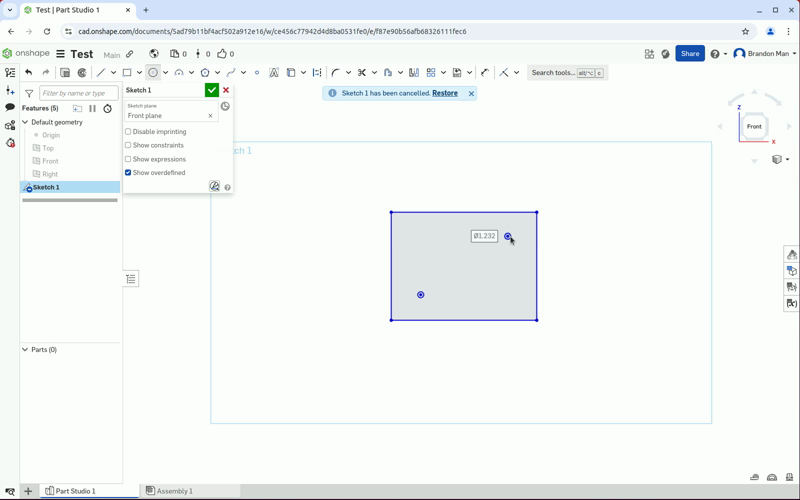
mouse_move(469, 284)
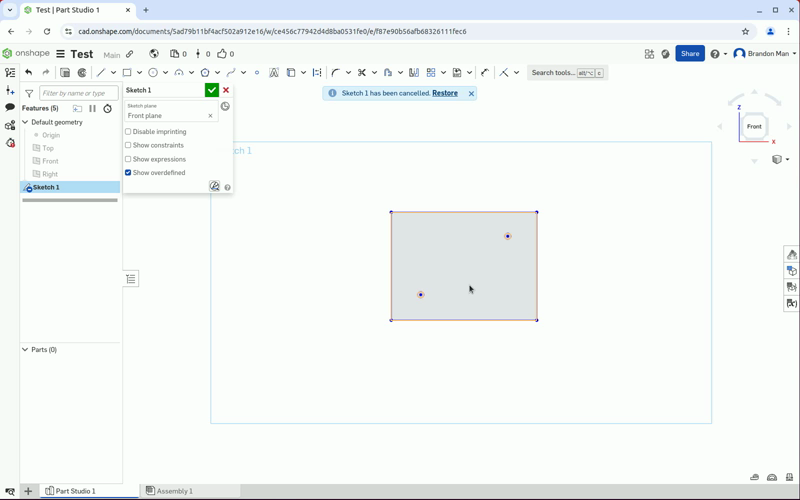
click(469, 284)
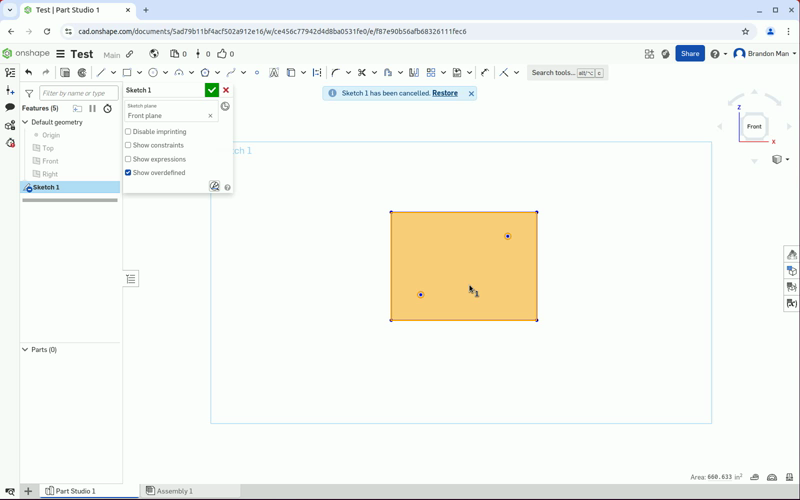
mouse_move(73, 352)
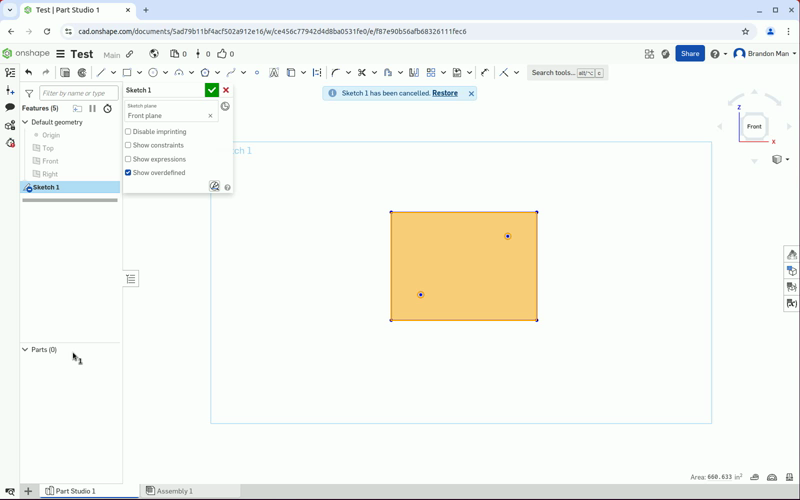
key(shift+y)
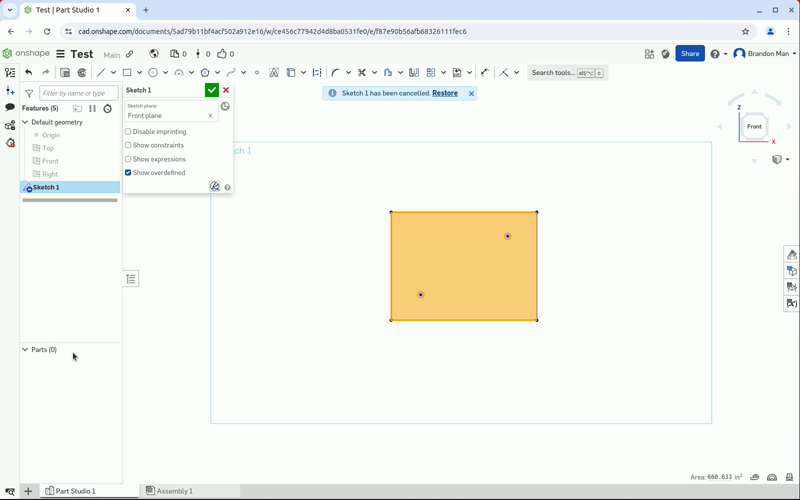
key(shift+e)
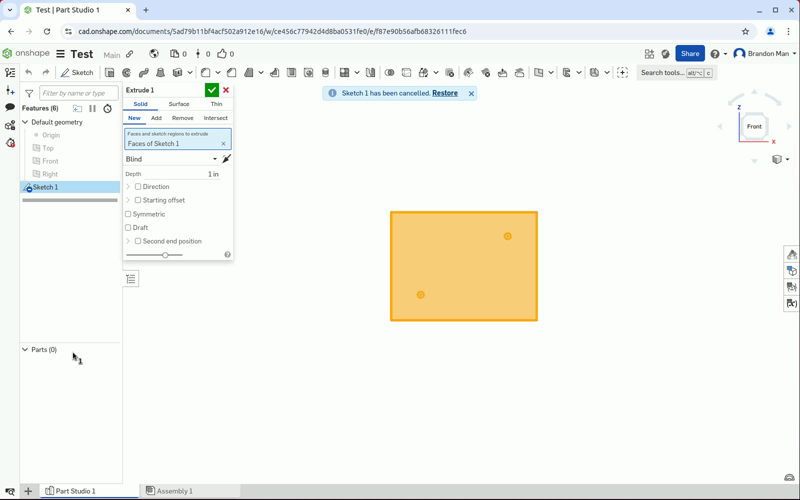
mouse_move(143, 106)
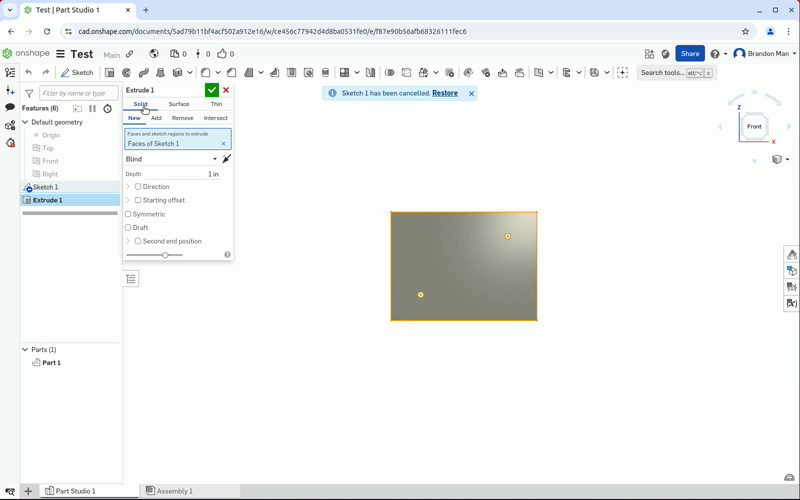
click(143, 106)
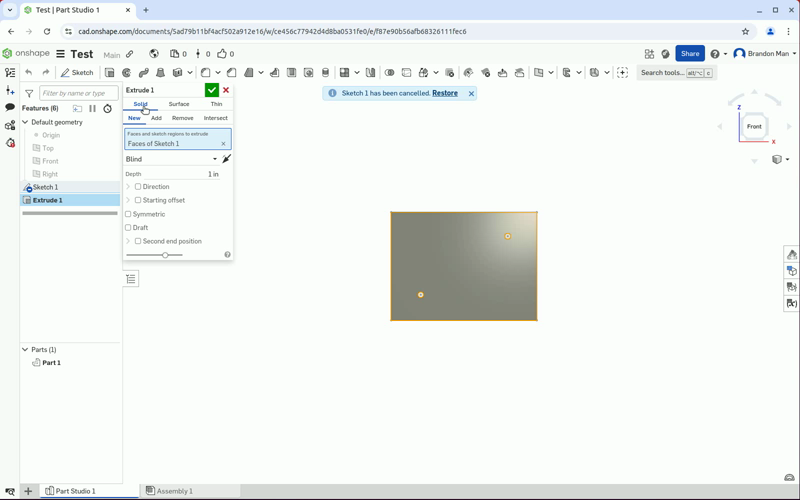
mouse_move(137, 120)
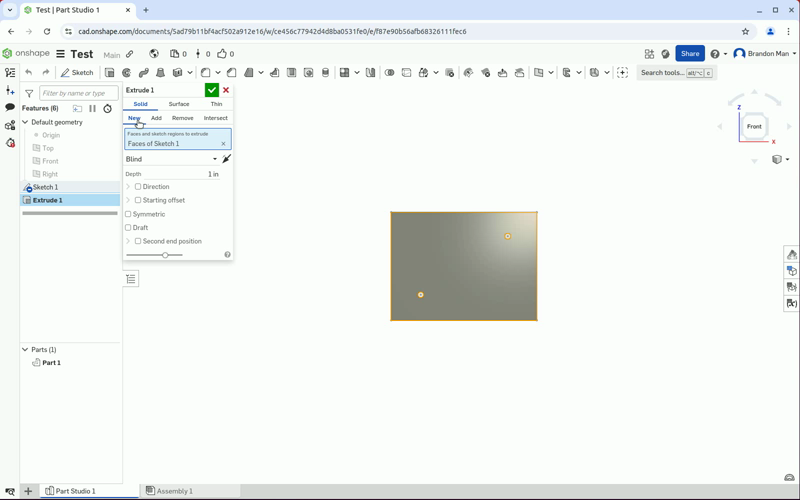
click(137, 120)
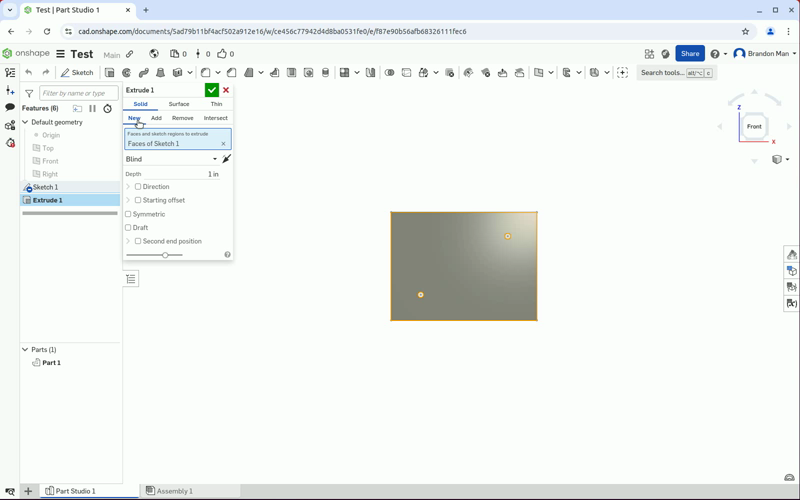
key(tab, 4)
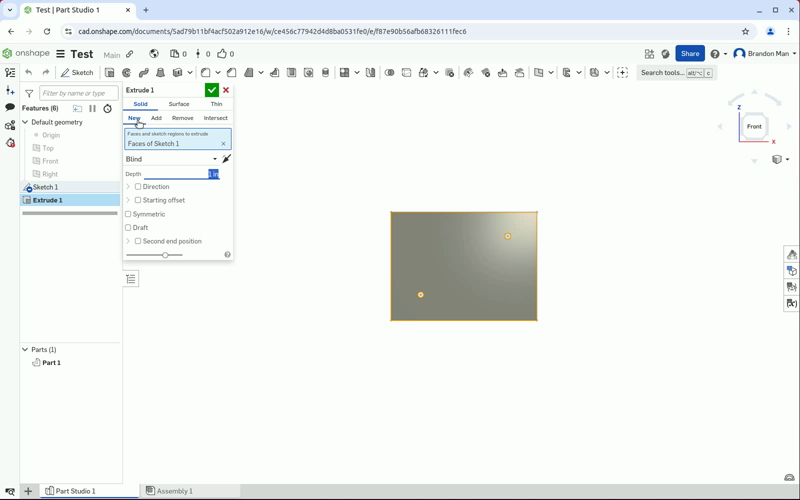
text(0.722)
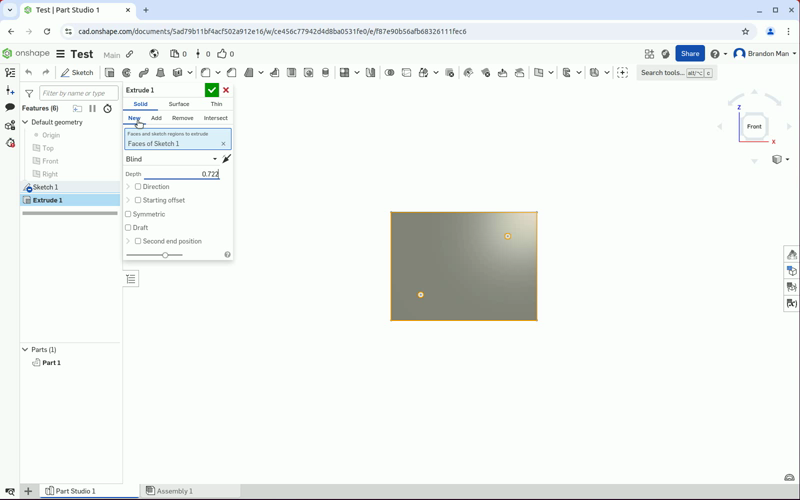
key(enter)
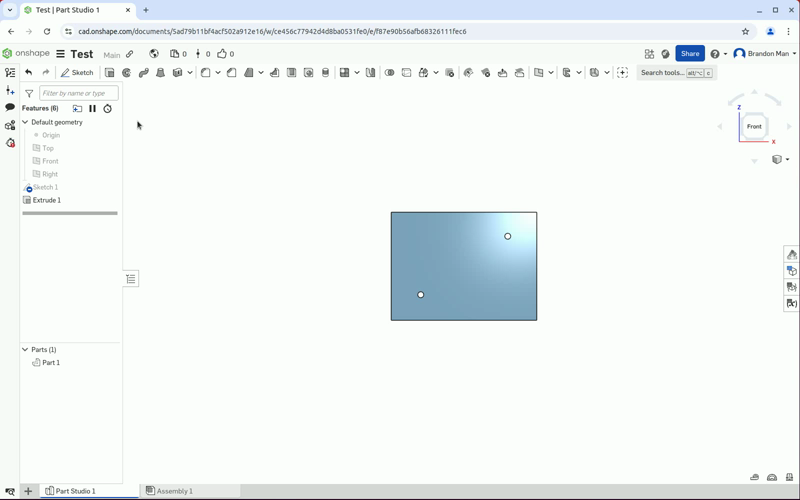
key(shift+h)
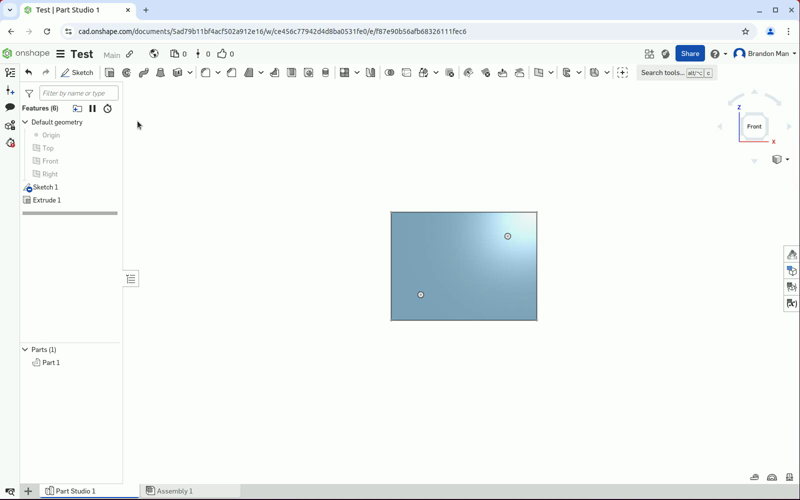
key(shift+h)
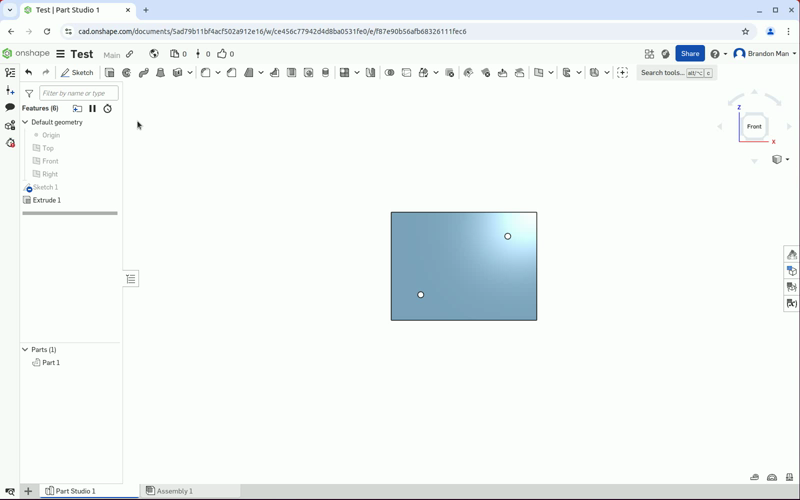
mouse_move(73, 189)
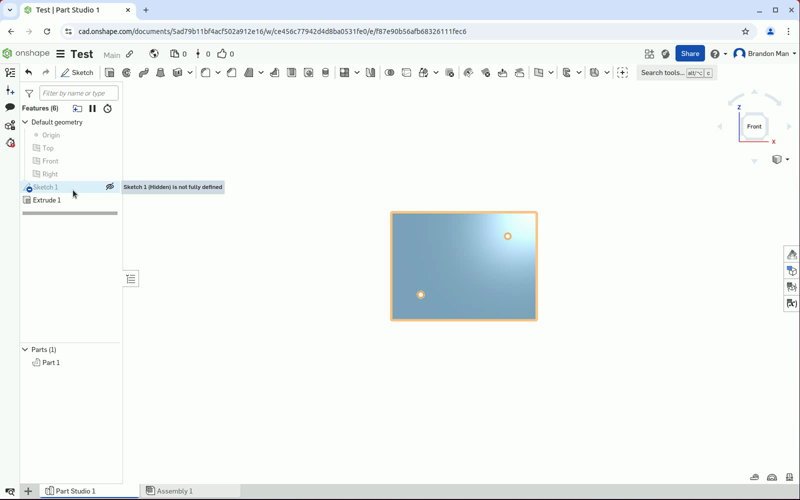
click(73, 189)
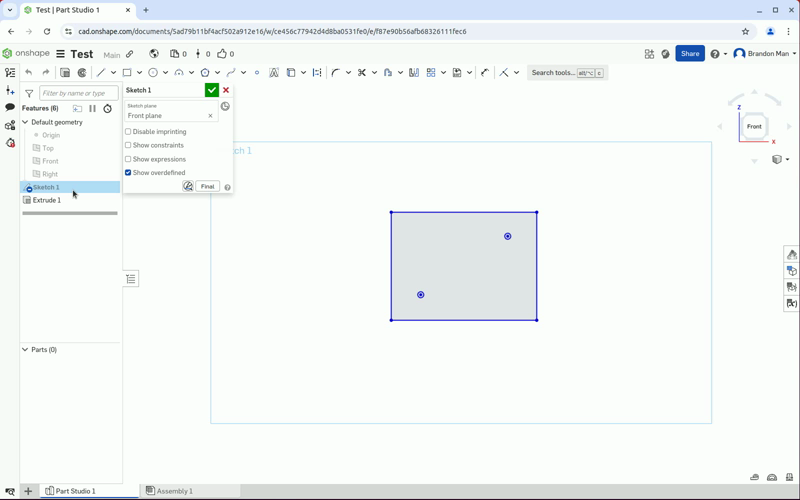
mouse_move(229, 92)
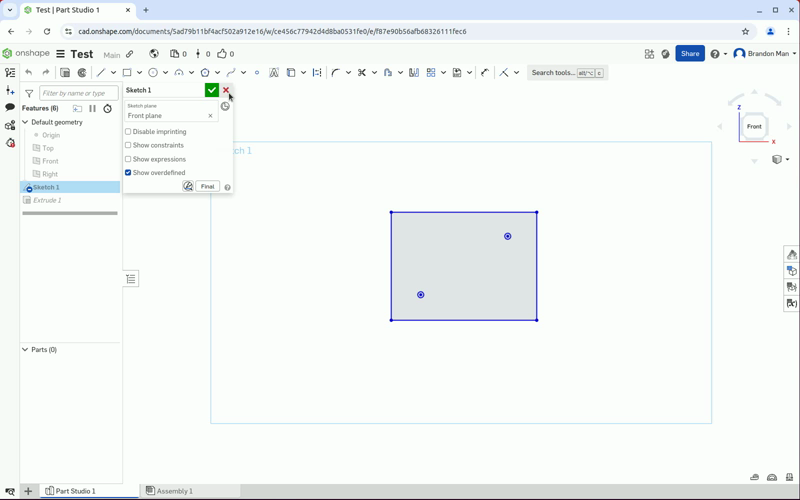
click(229, 92)
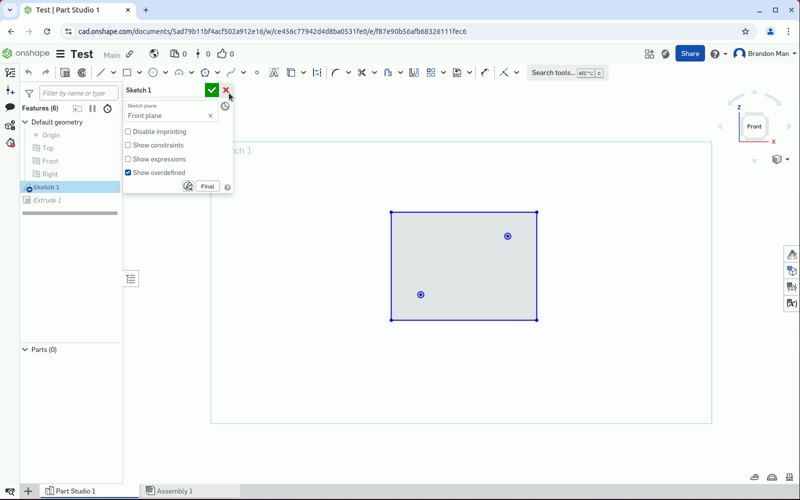
key(shift+s)
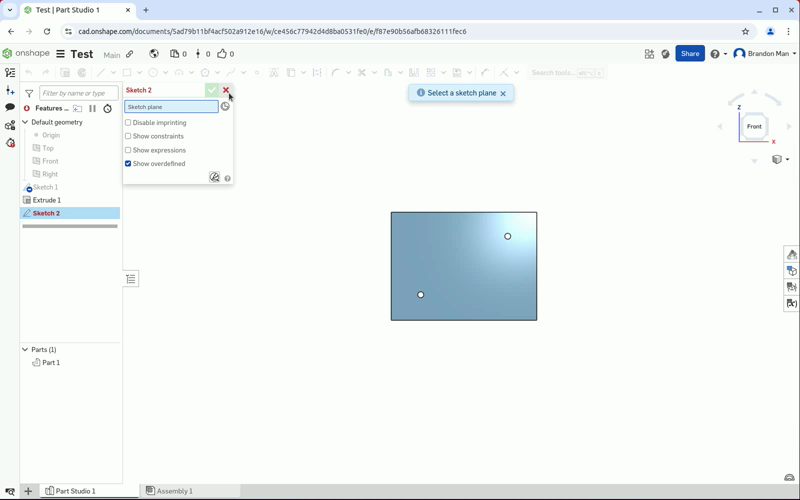
mouse_move(73, 163)
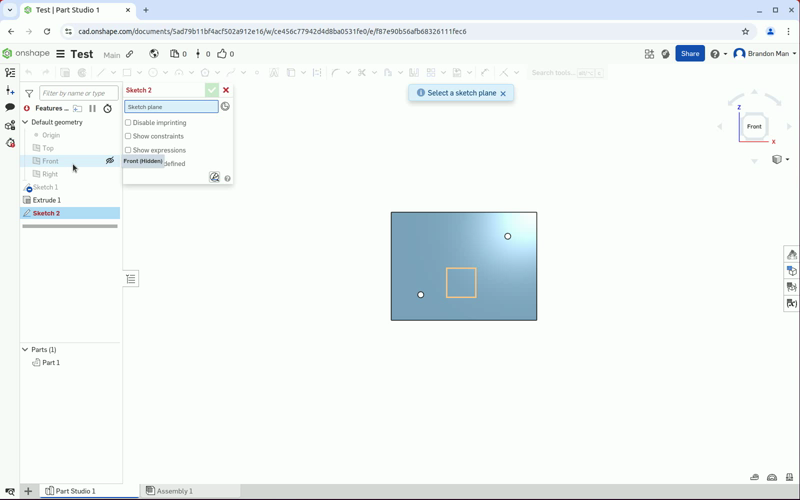
click(73, 163)
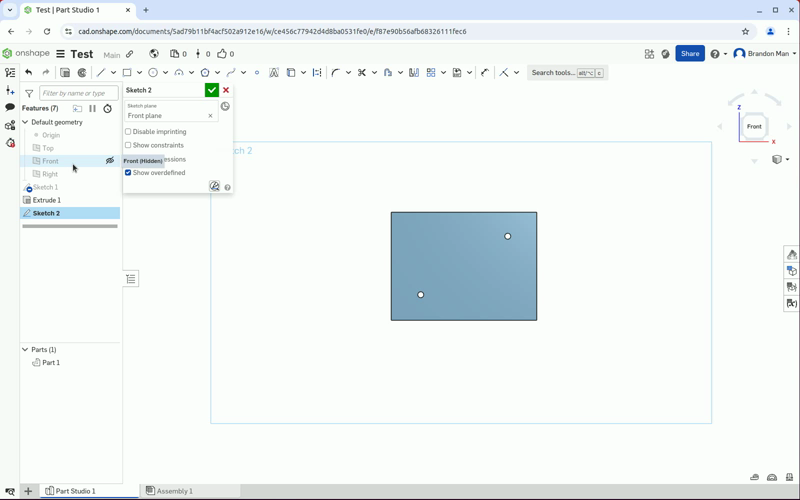
mouse_move(73, 352)
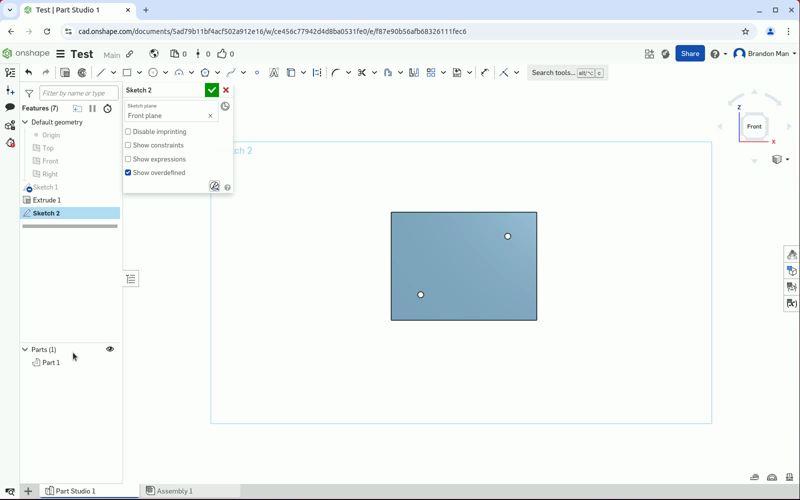
key(y)
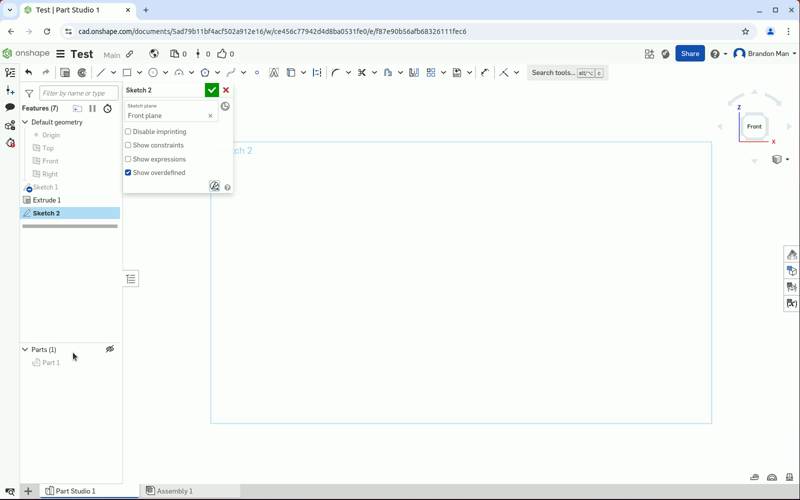
key(c)
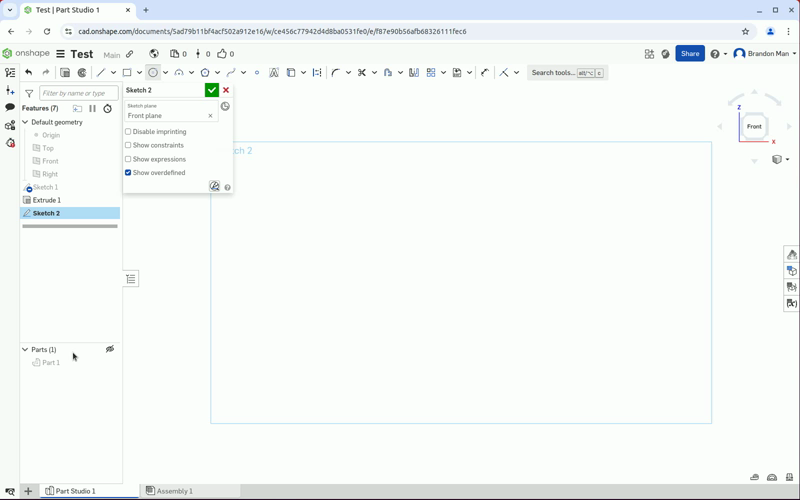
key_down(shift)
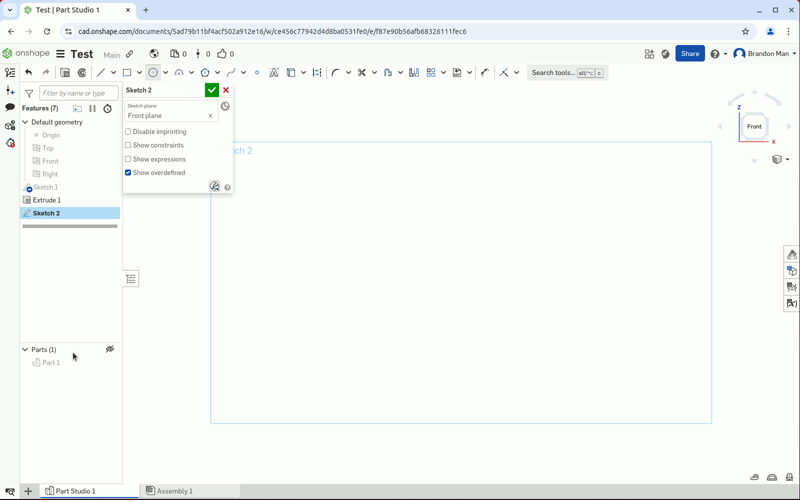
mouse_move(351, 286)
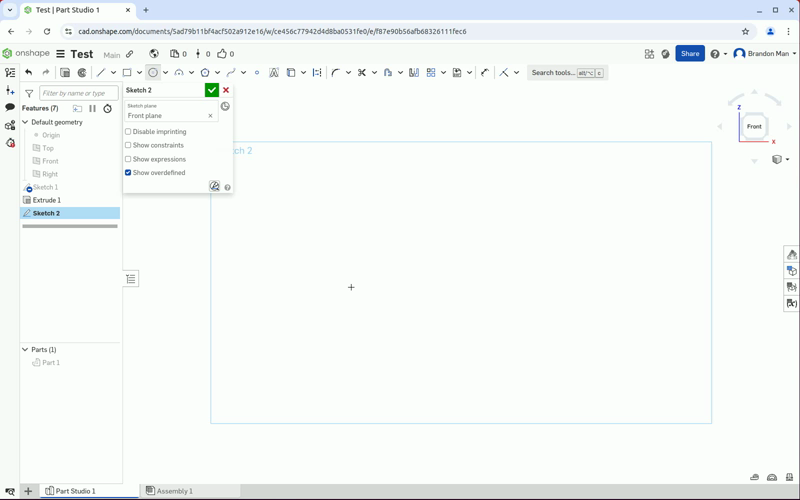
click(351, 286)
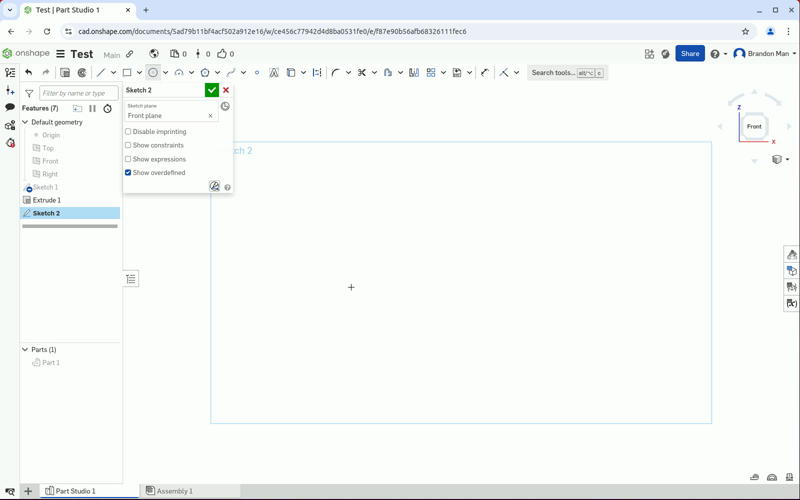
key_up(shift)
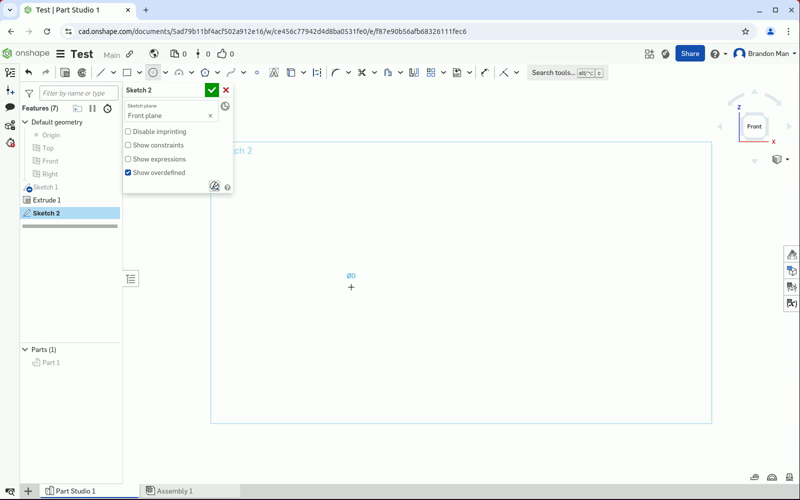
mouse_move(354, 286)
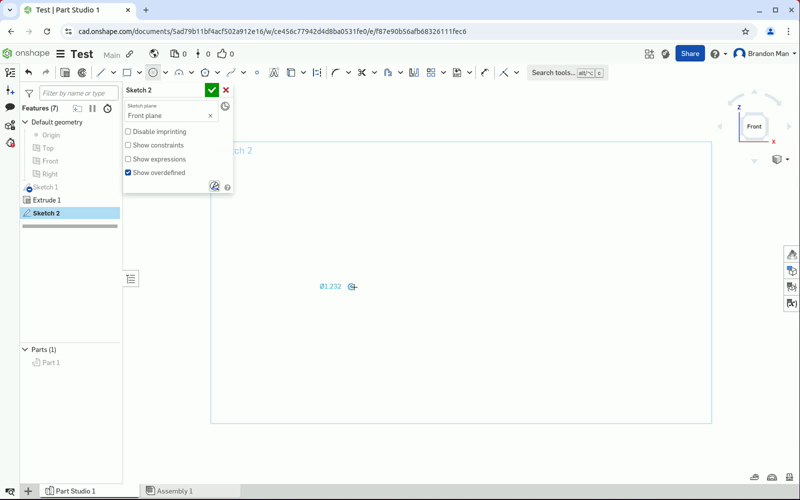
click(354, 286)
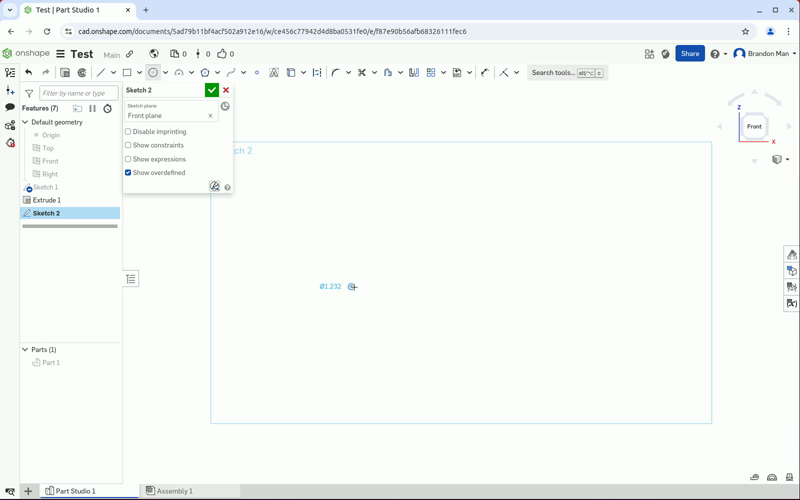
key(esc)
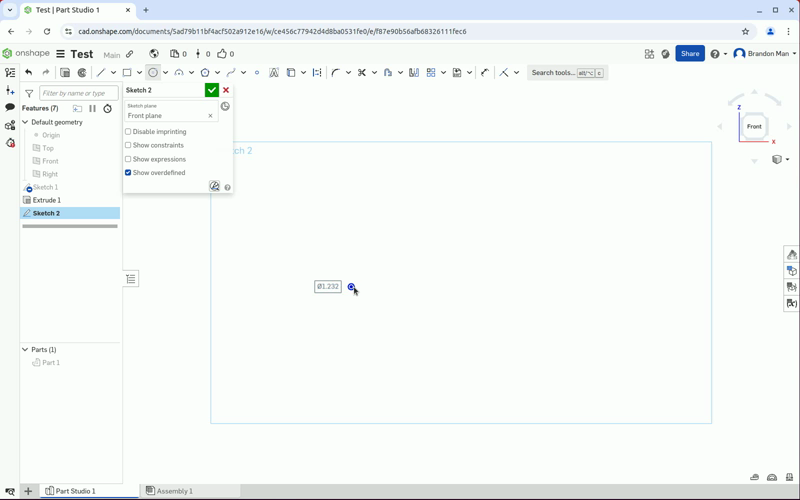
mouse_move(354, 285)
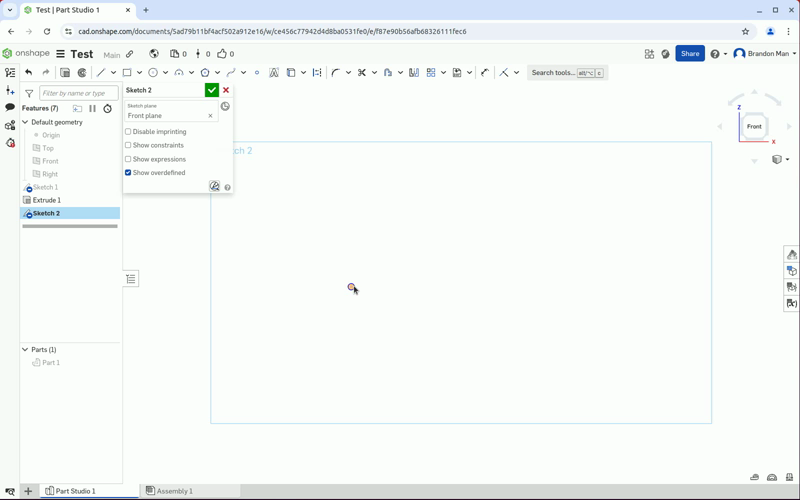
scroll(6)
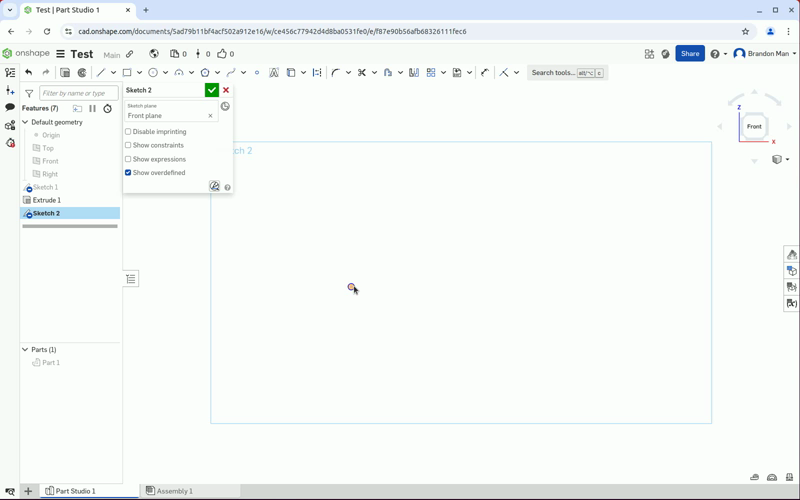
scroll(6)
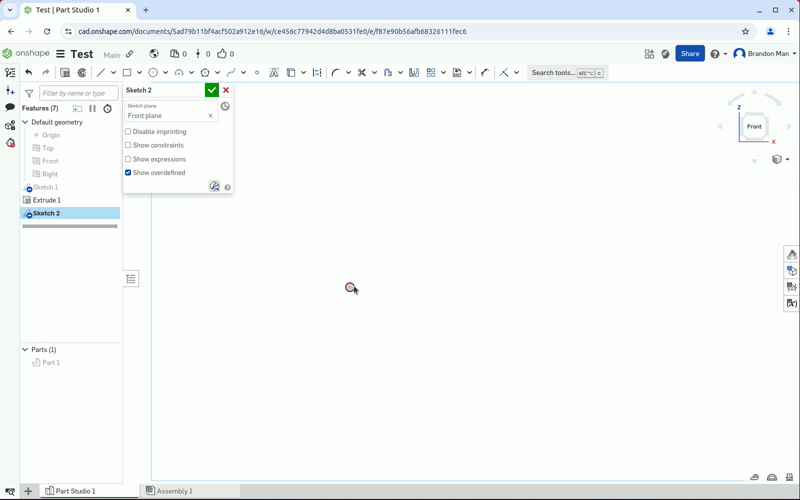
scroll(6)
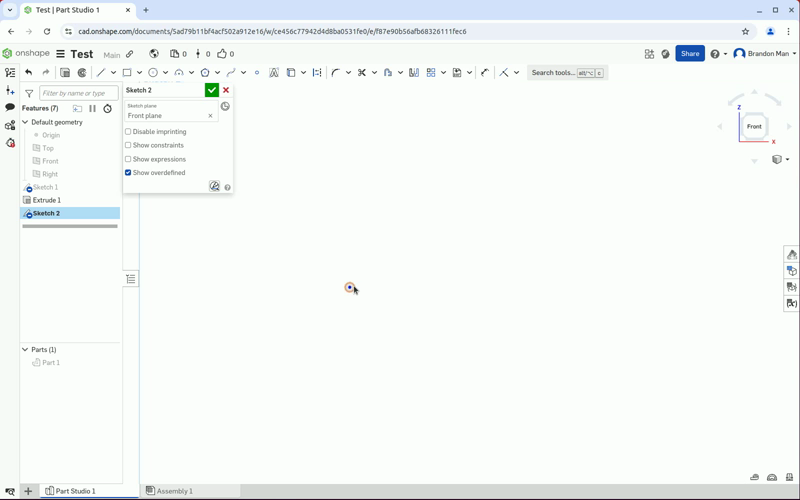
scroll(6)
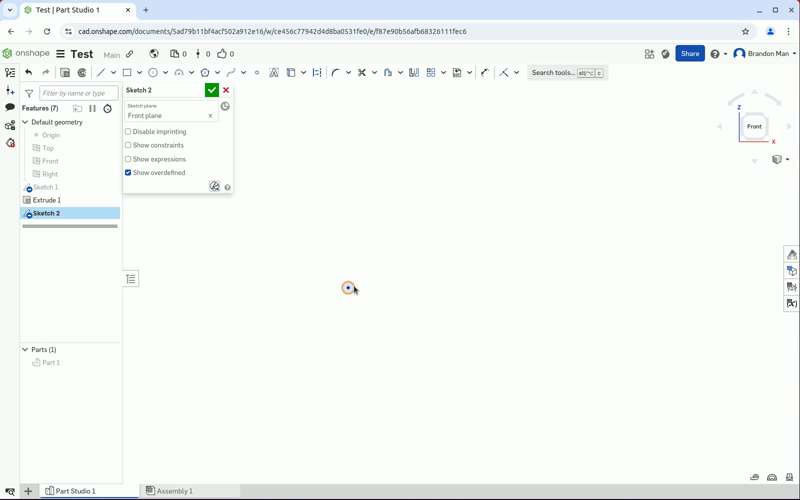
scroll(6)
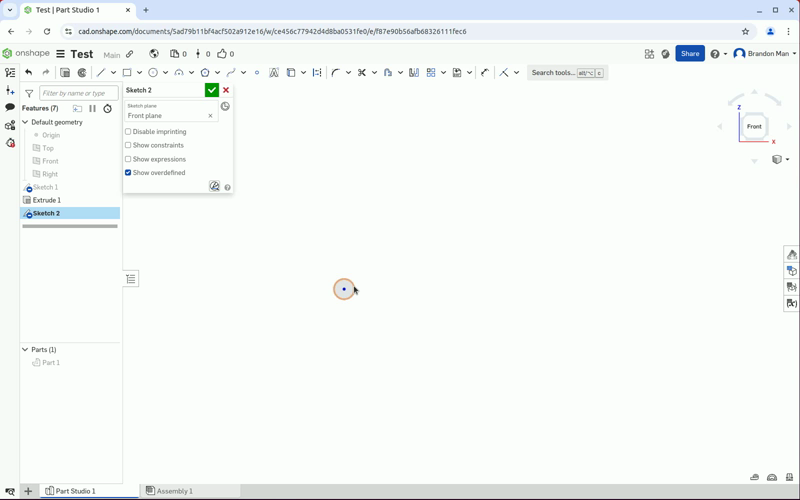
scroll(6)
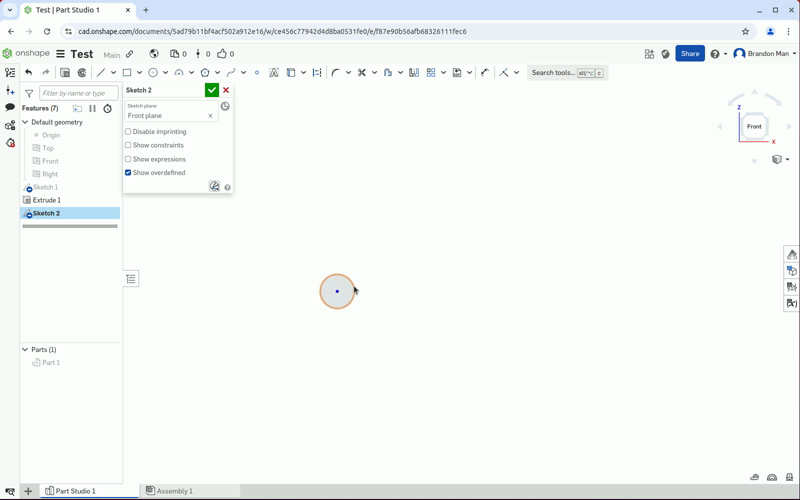
scroll(6)
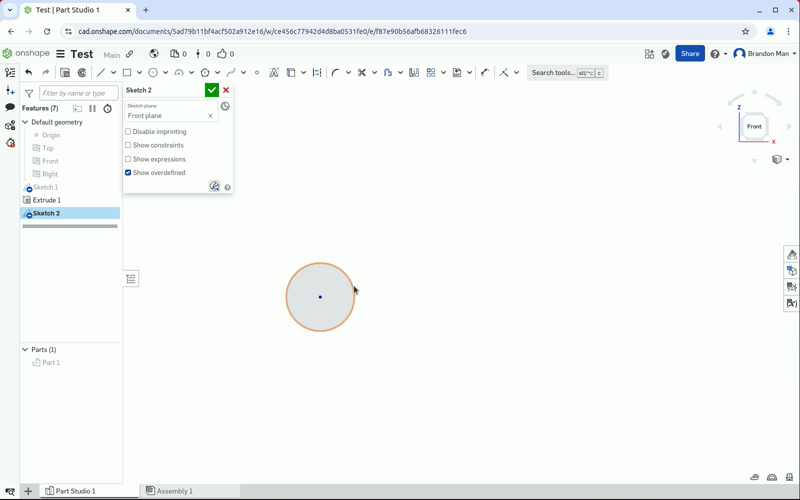
click(354, 285)
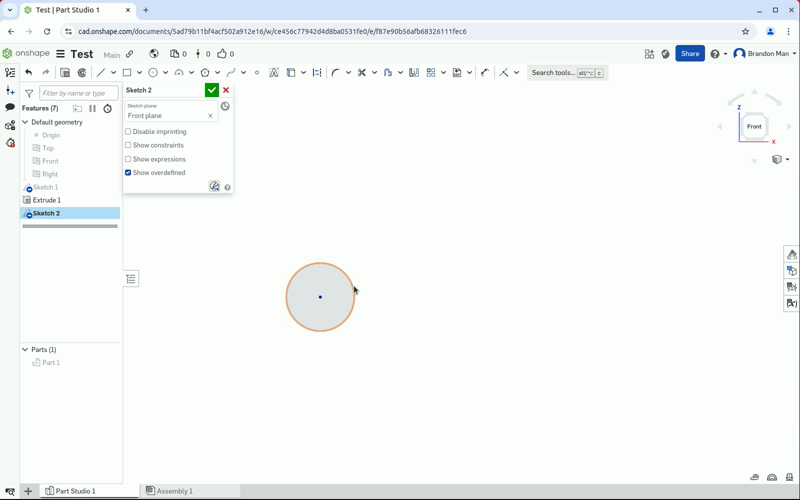
scroll(-6)
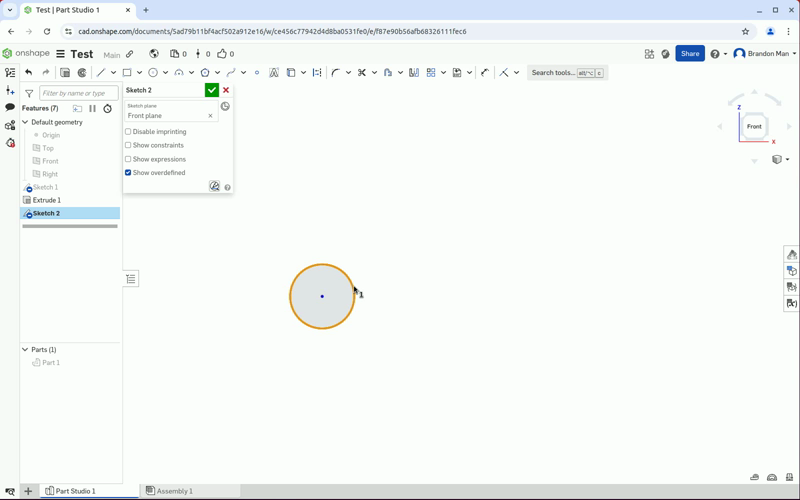
scroll(-6)
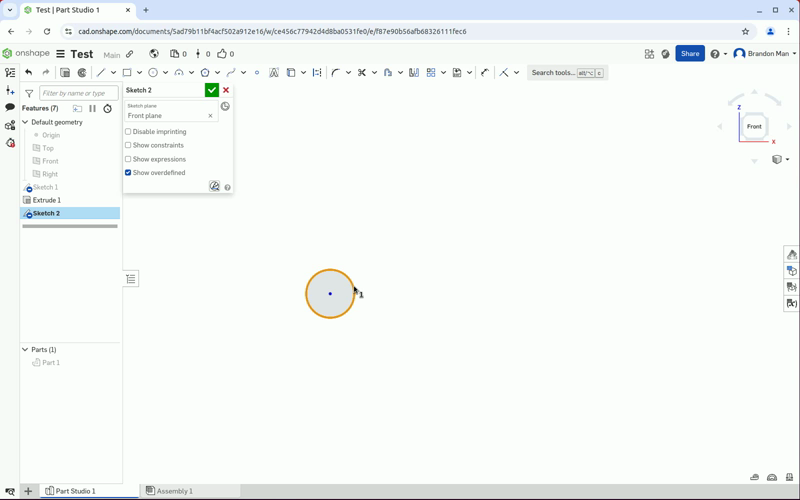
scroll(-6)
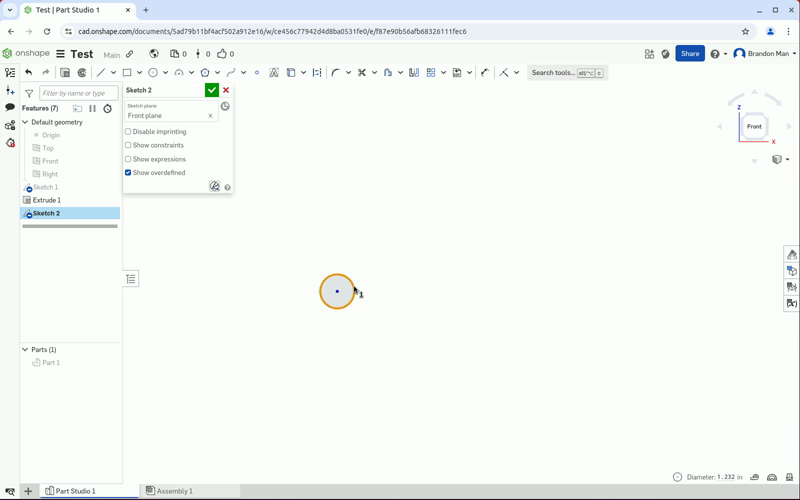
scroll(-6)
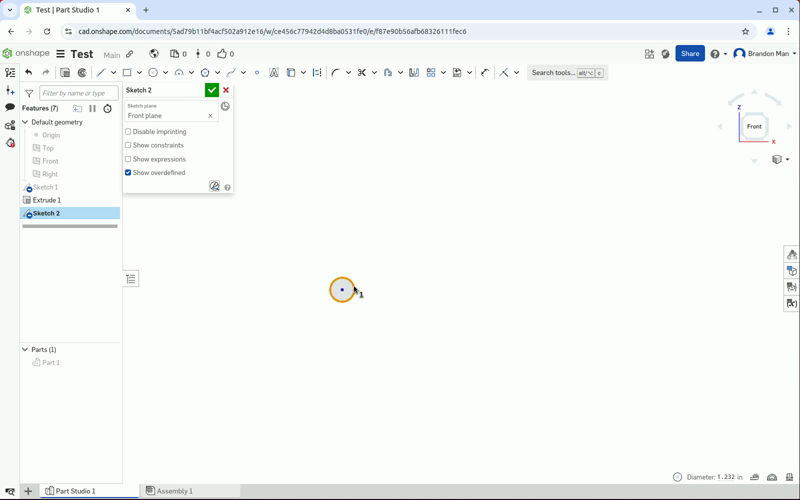
scroll(-6)
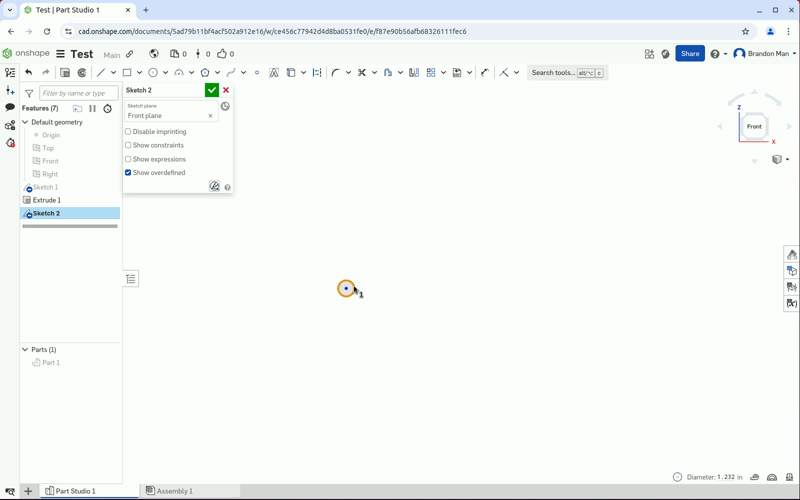
scroll(-6)
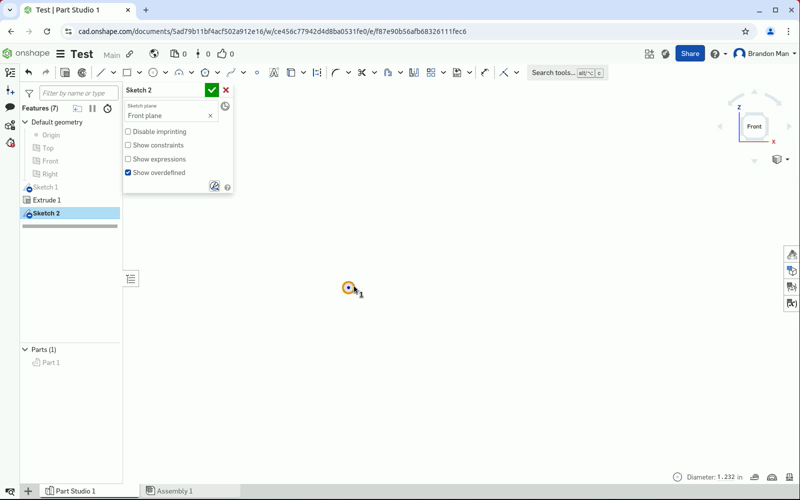
scroll(-6)
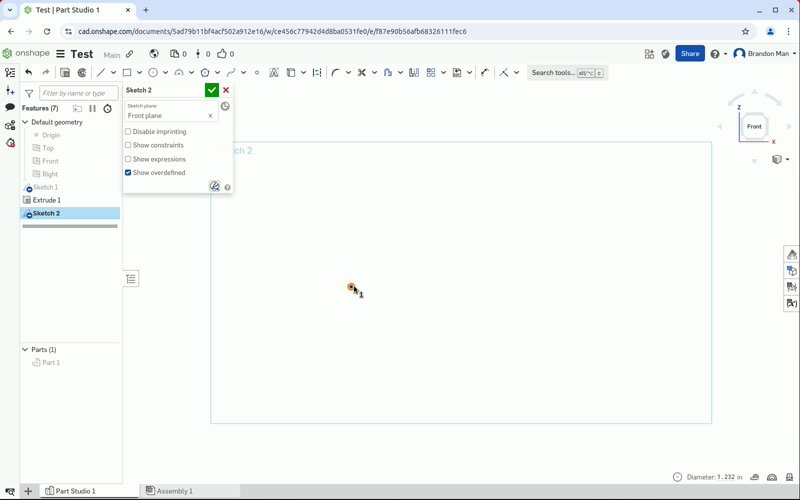
mouse_move(73, 352)
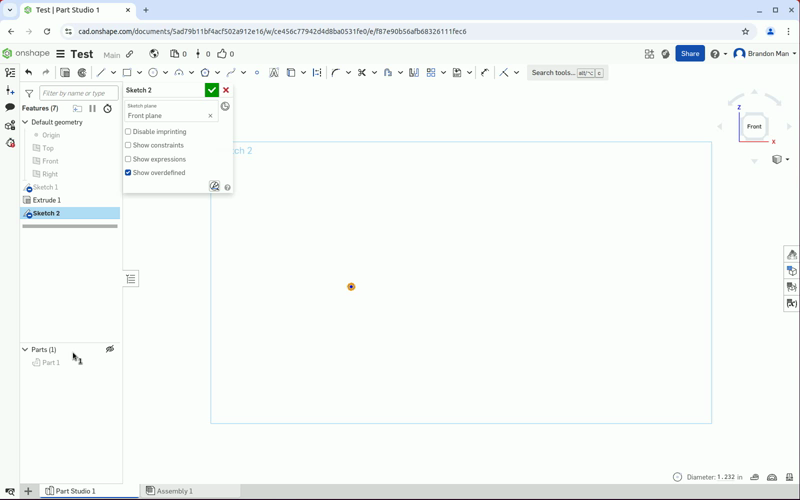
key(shift+y)
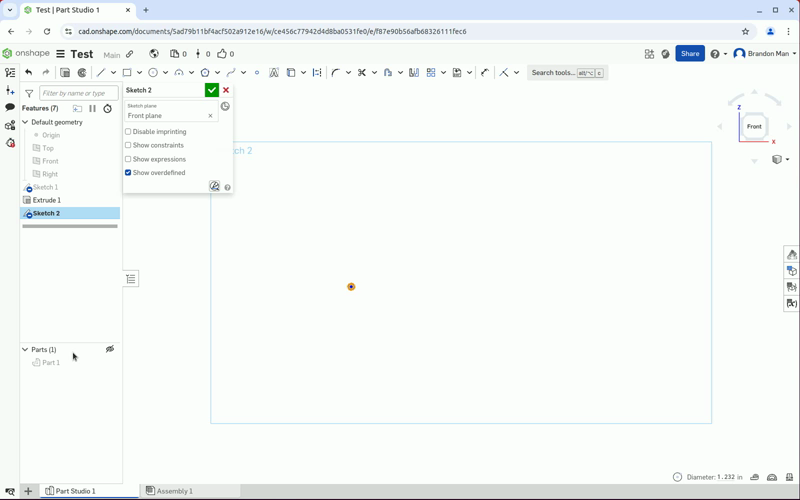
key(shift+e)
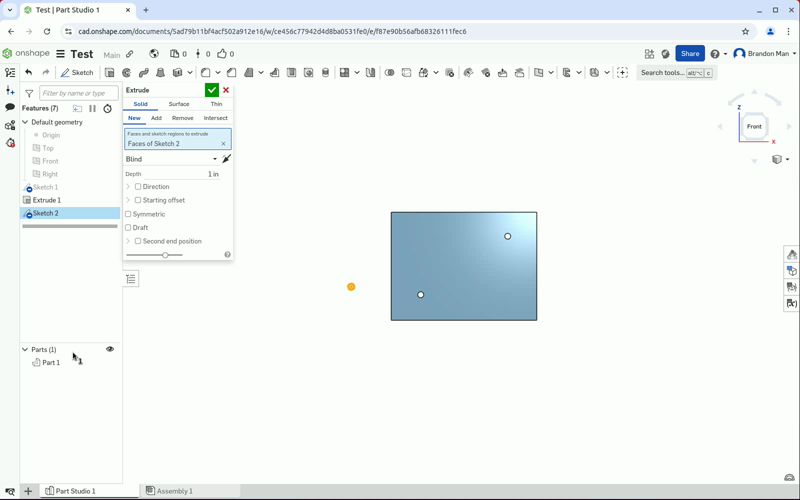
mouse_move(143, 106)
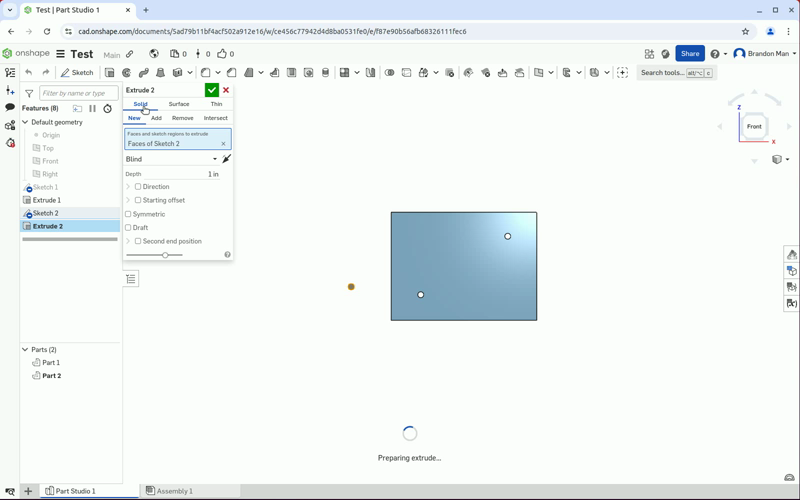
click(143, 106)
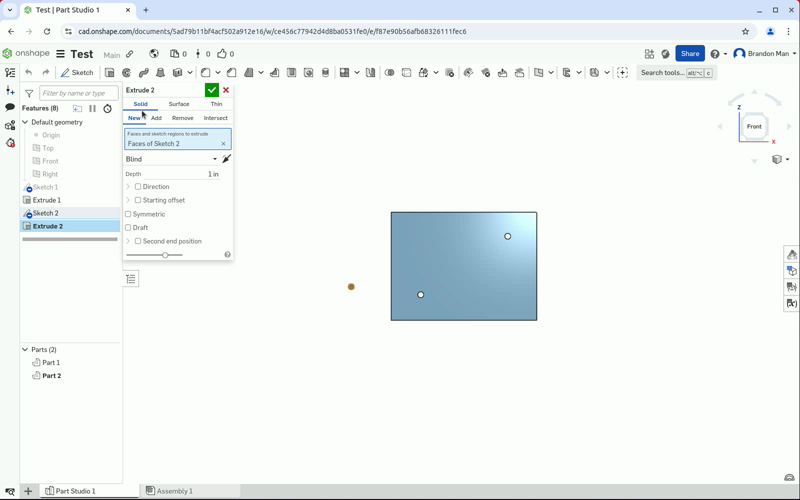
mouse_move(137, 120)
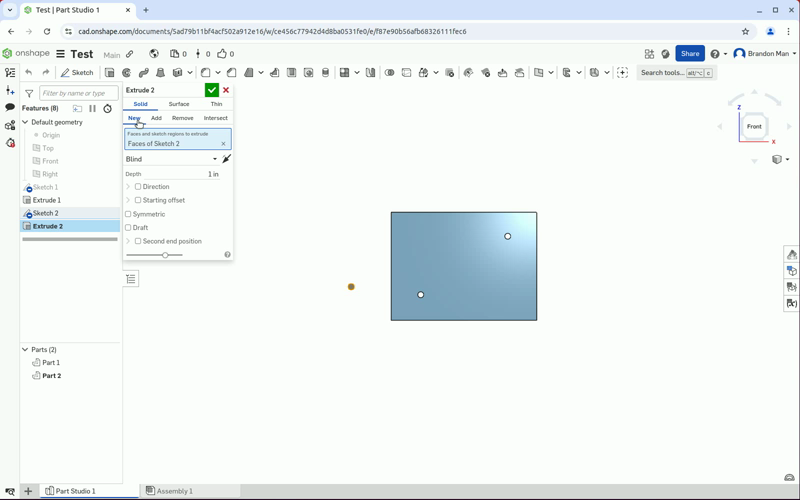
click(137, 120)
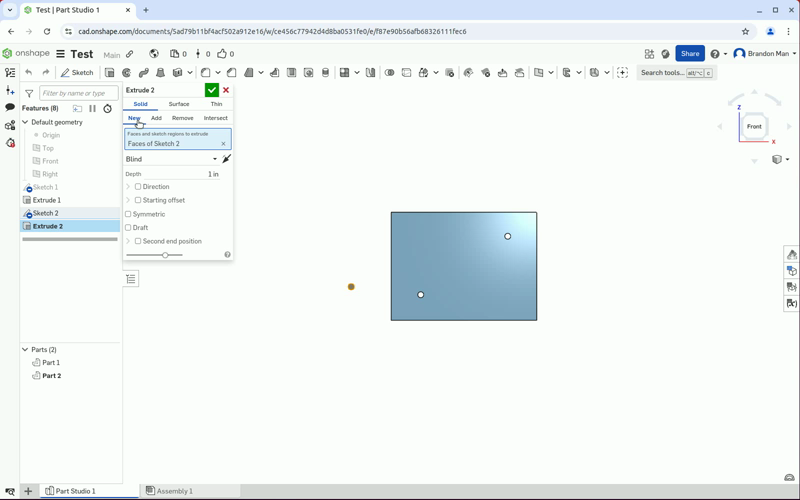
key(tab, 4)
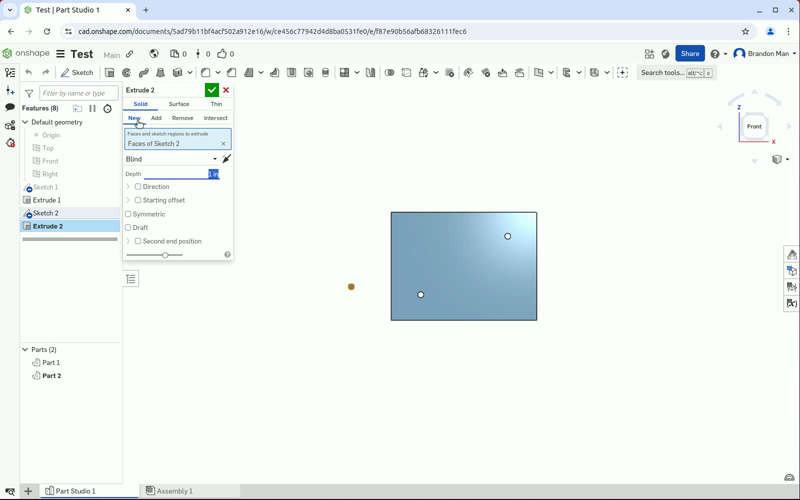
text(7.462)
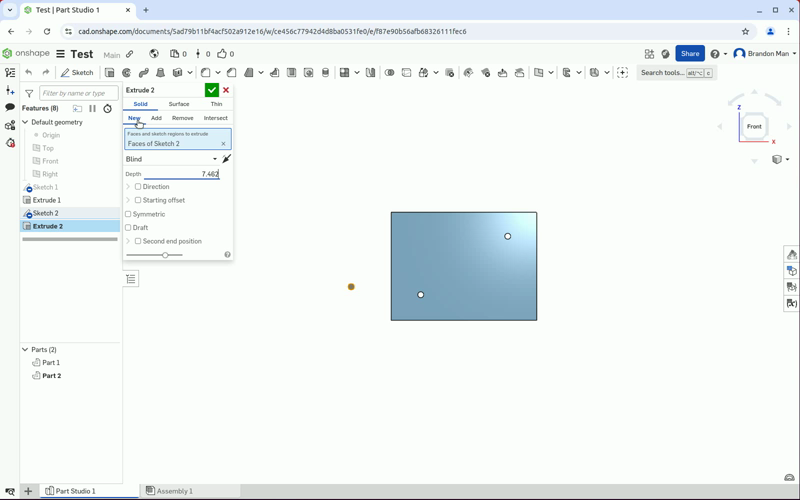
key(enter)
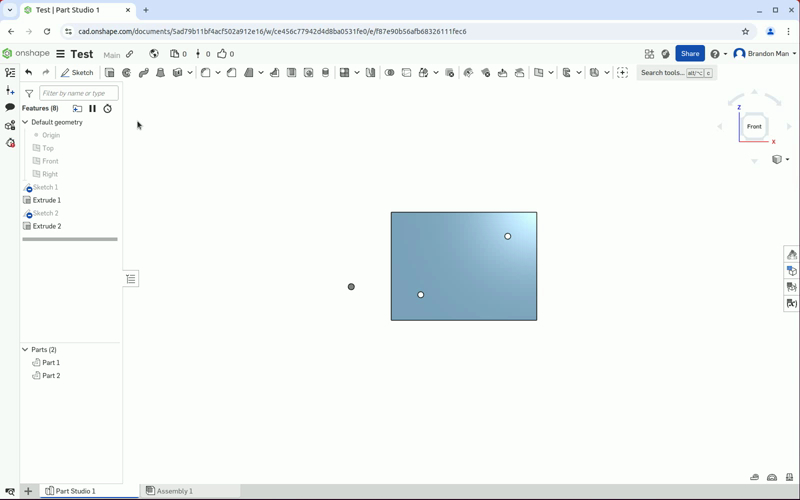
key(shift+h)
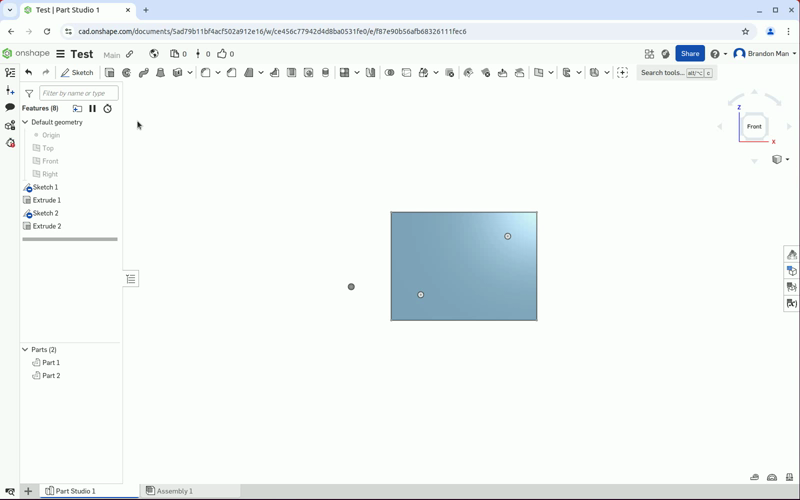
key(shift+h)
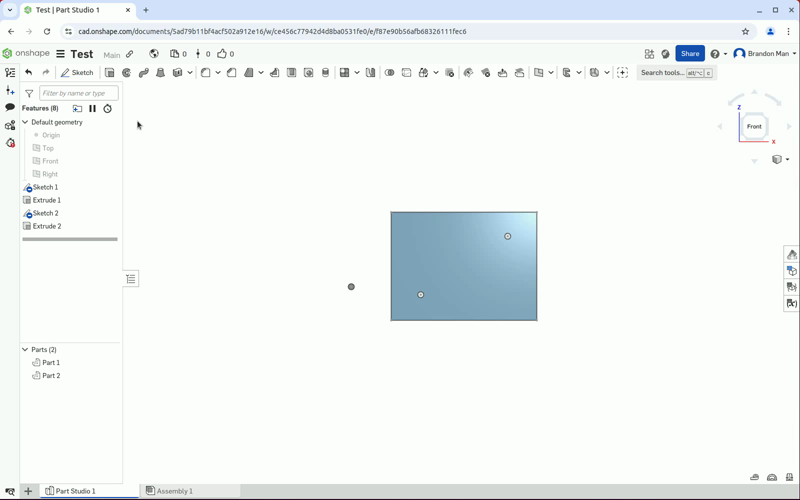
key(shift+7)
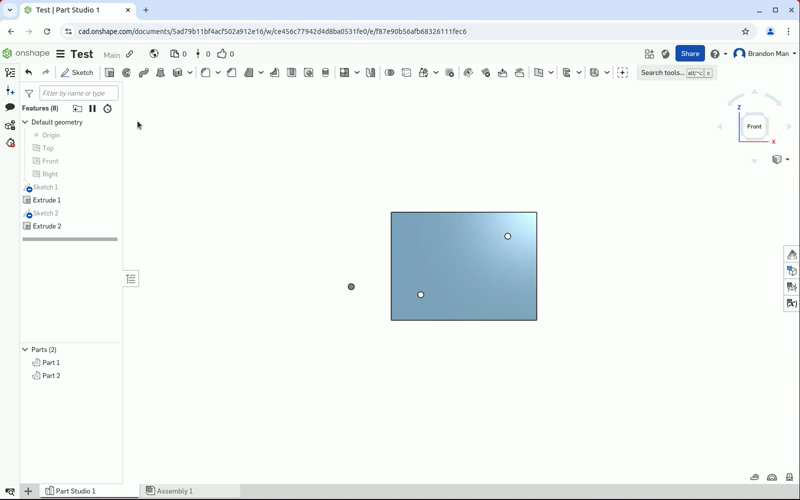
key(left, 2)
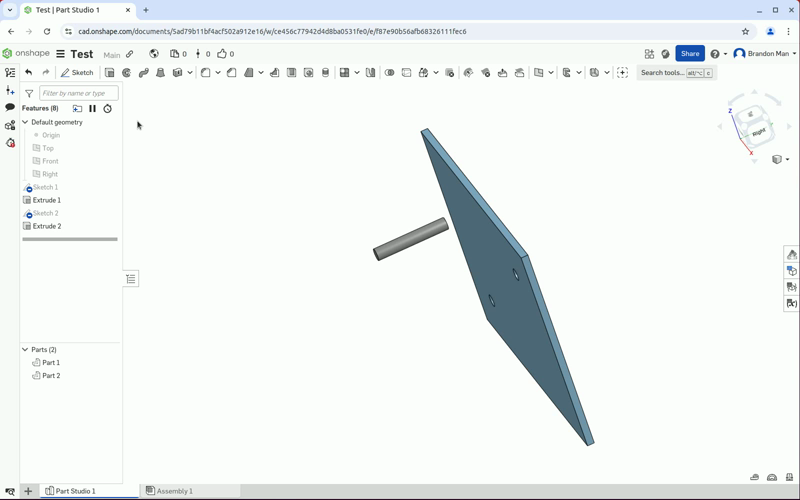
key(down, 2)
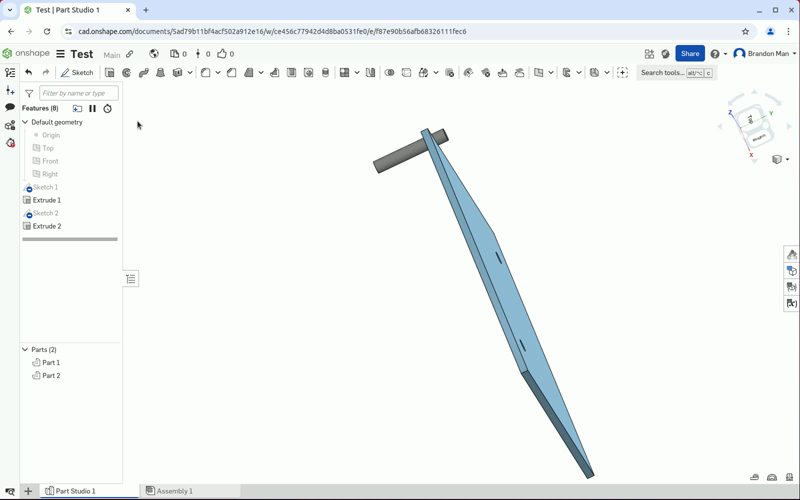
key(up, 2)
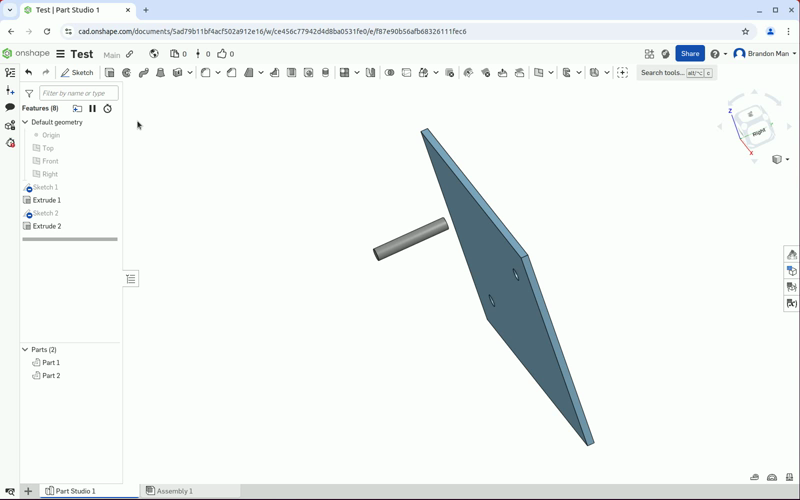
key(right, 2)
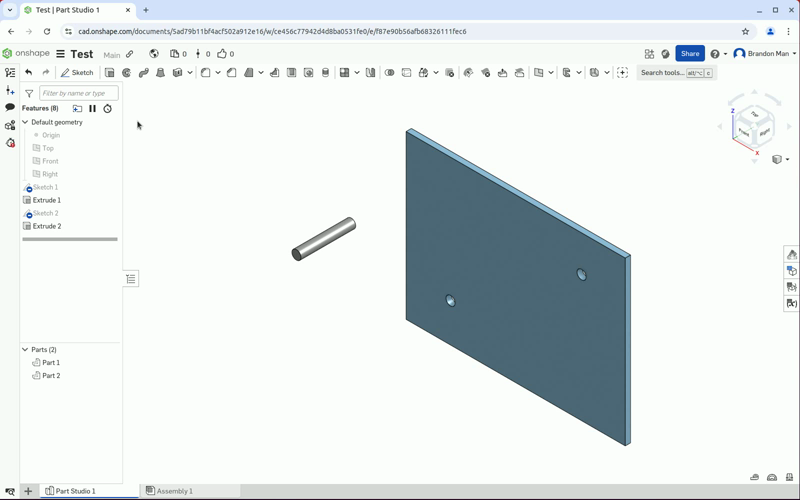
mouse_move(73, 189)
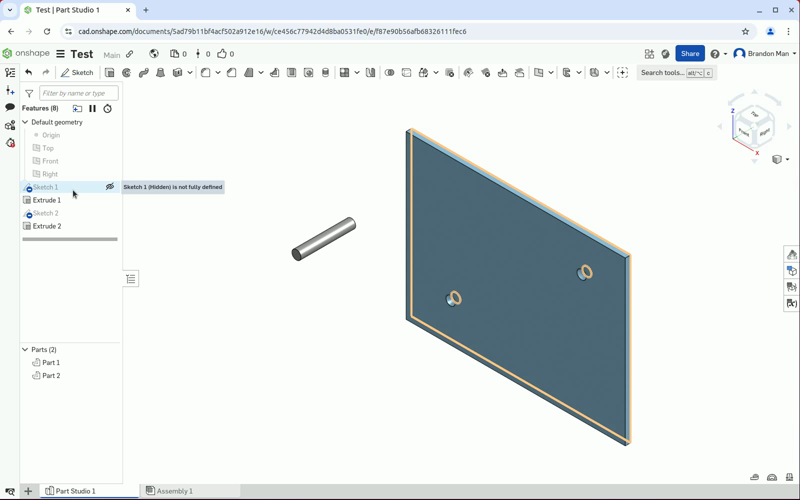
click(73, 189)